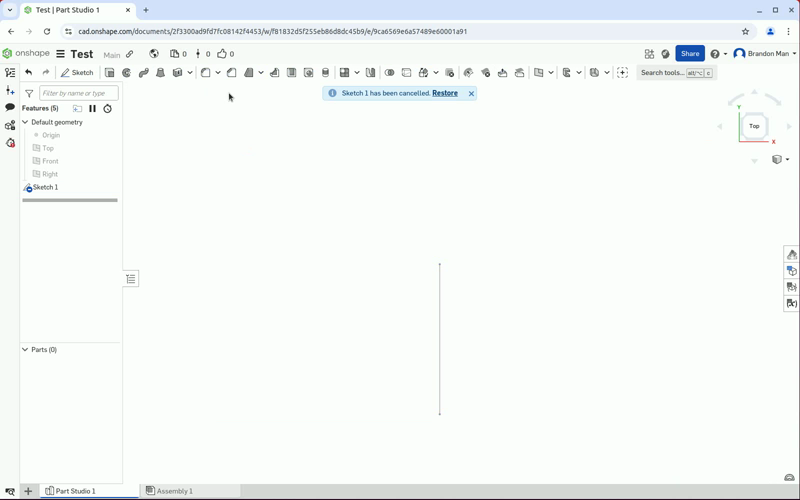
key(shift+h)
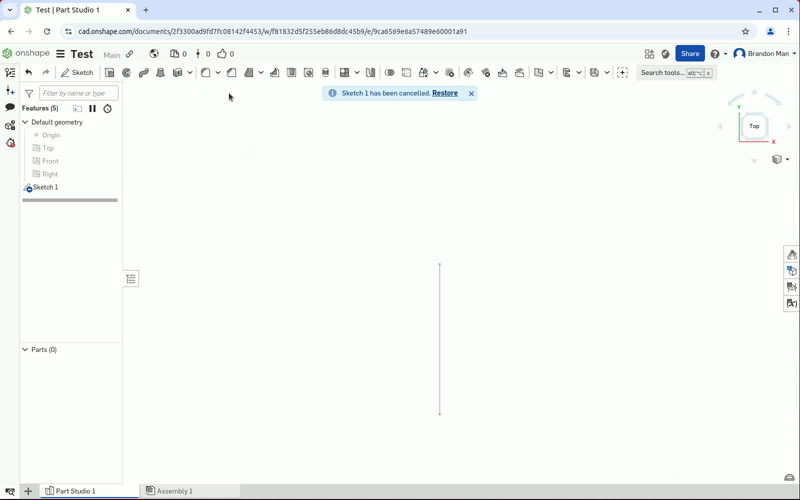
key(shift+s)
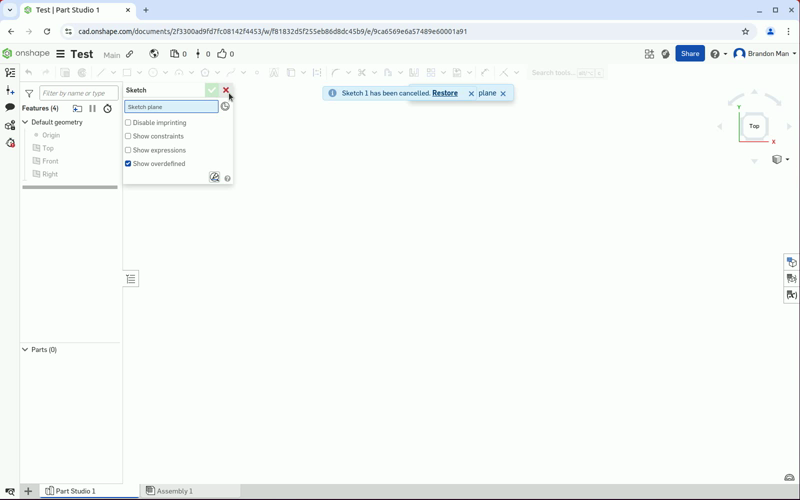
mouse_move(73, 150)
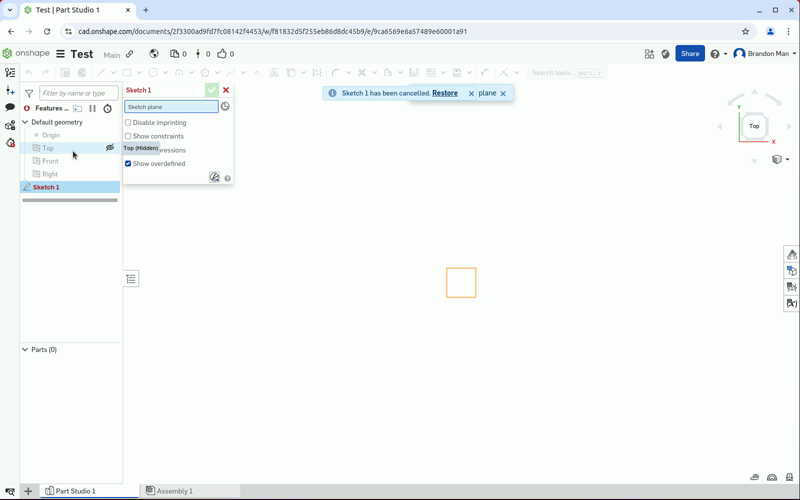
click(73, 150)
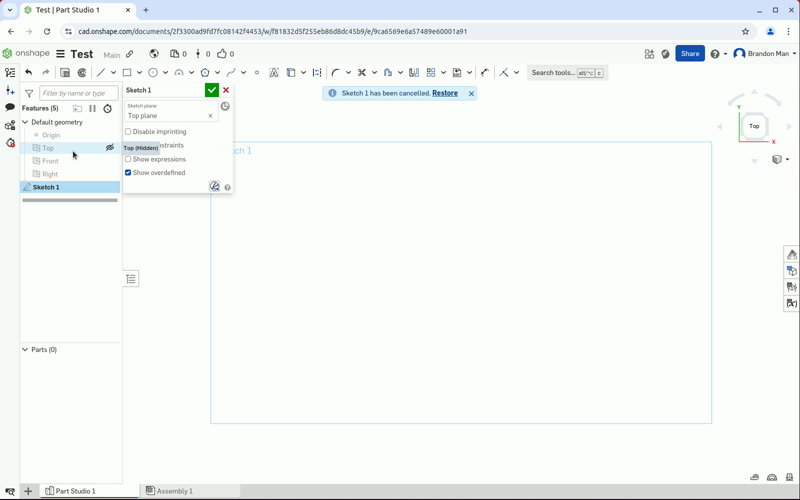
mouse_move(73, 352)
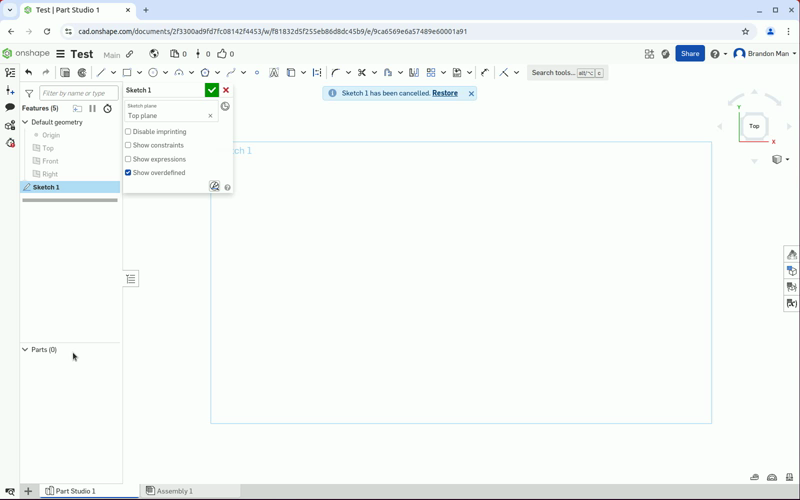
key(y)
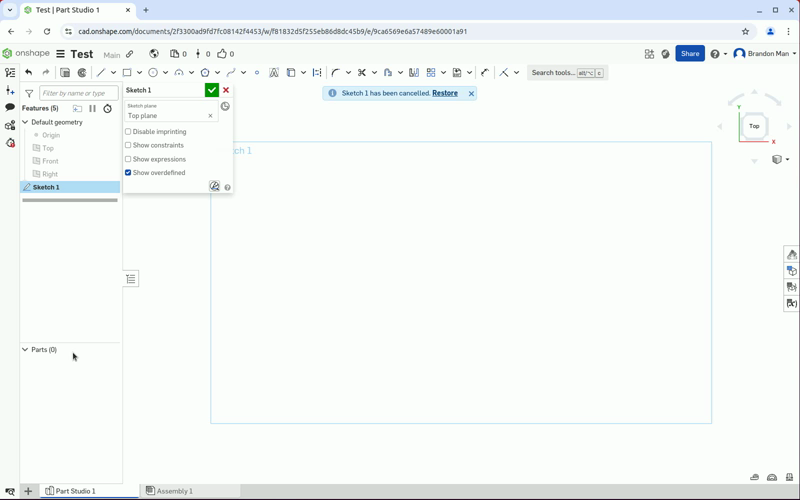
key(c)
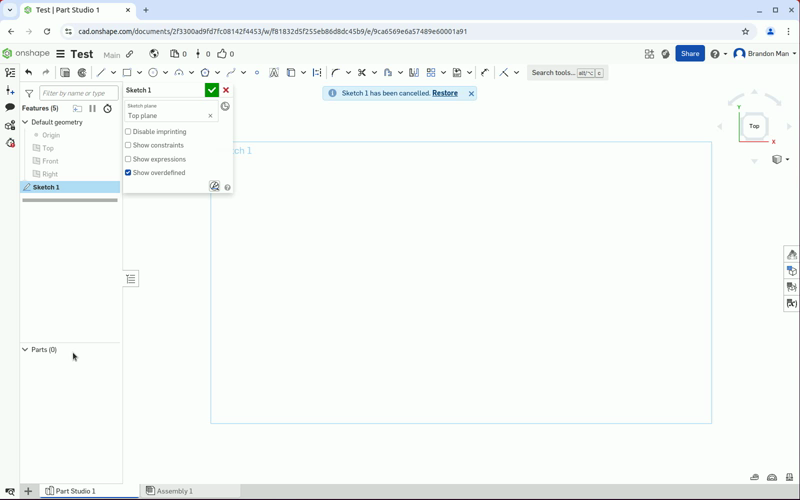
key_down(shift)
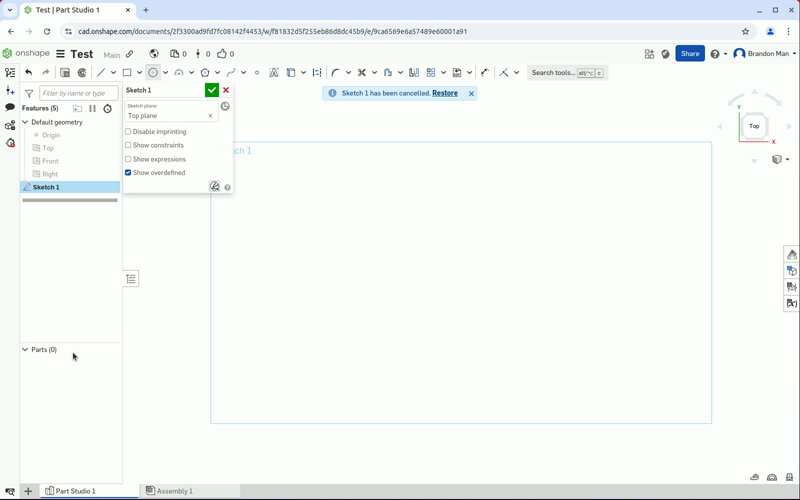
mouse_move(386, 237)
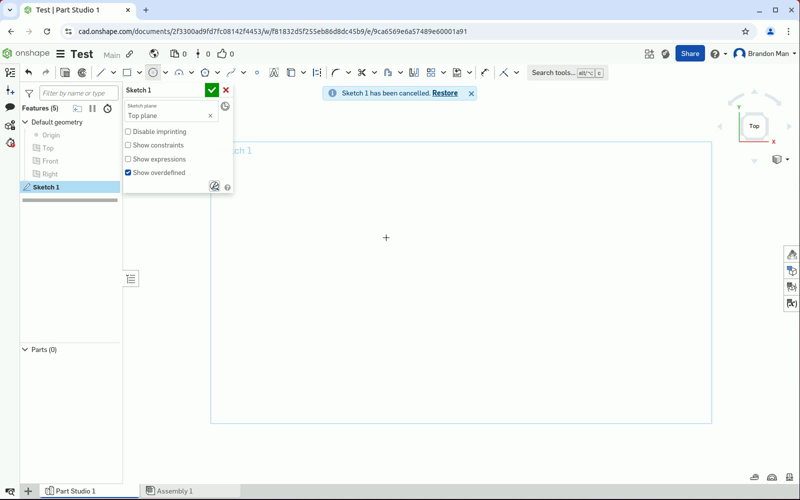
click(386, 237)
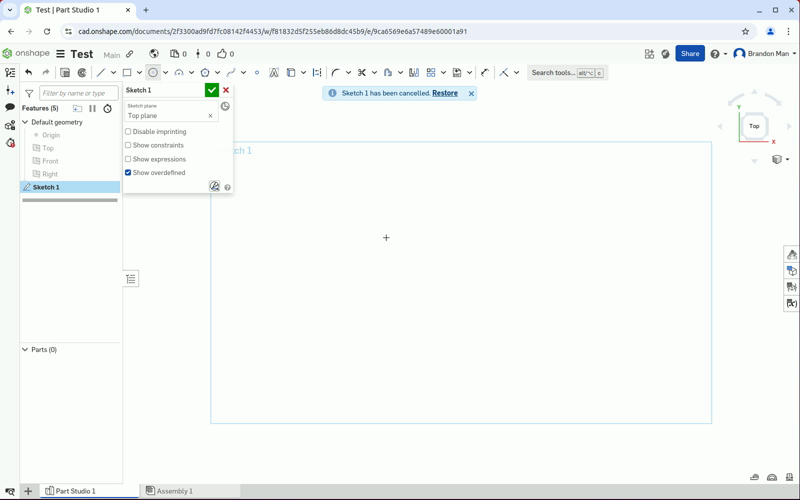
key_up(shift)
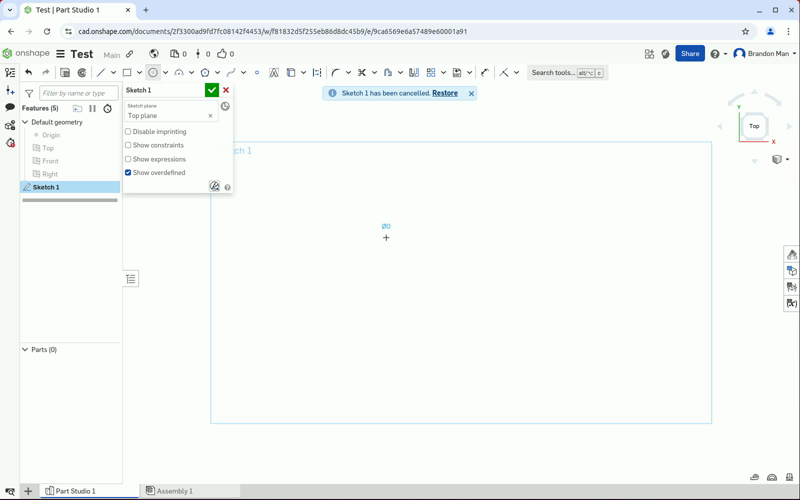
mouse_move(395, 237)
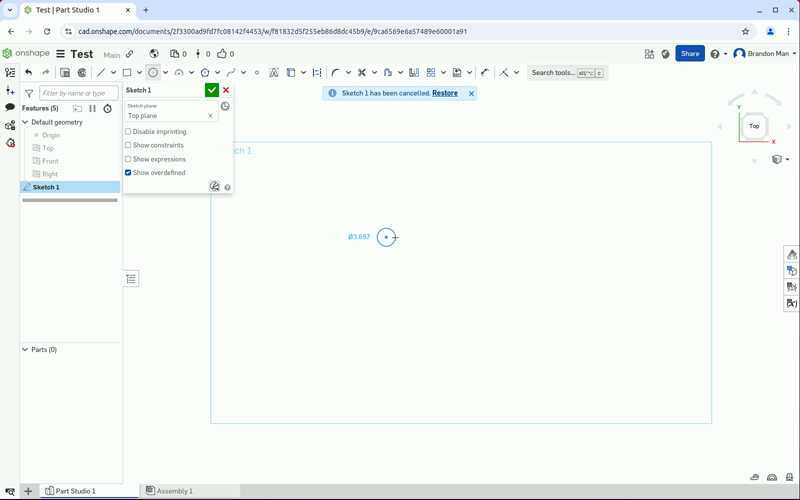
click(395, 237)
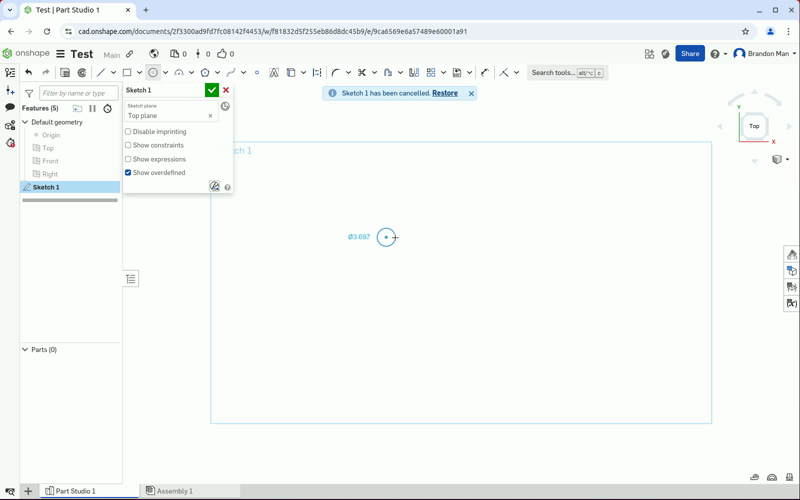
key(esc)
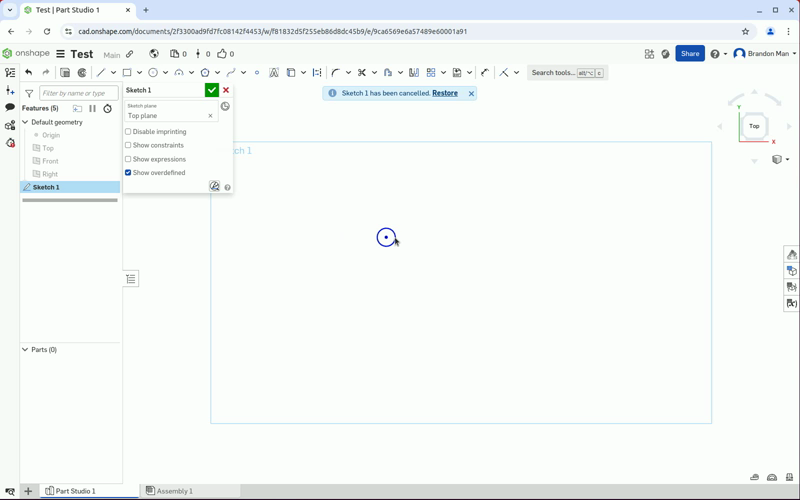
mouse_move(383, 241)
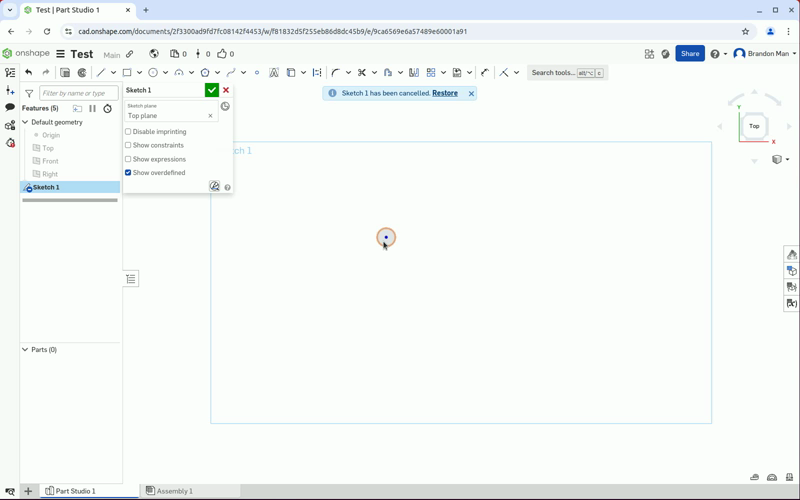
scroll(6)
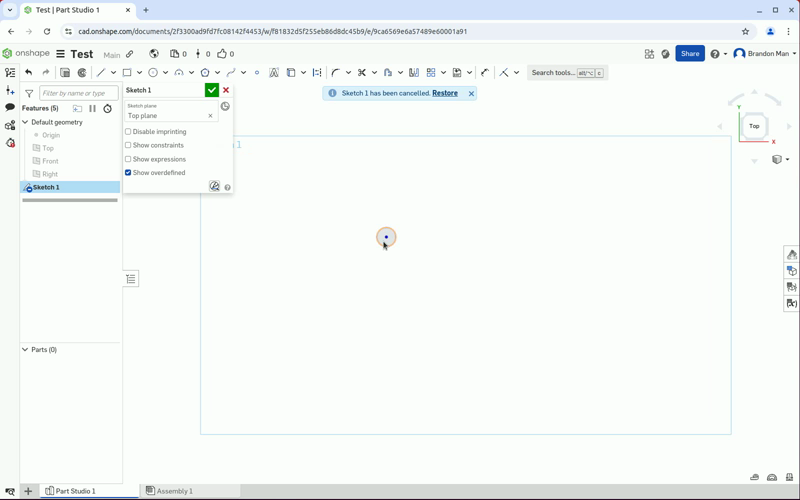
scroll(6)
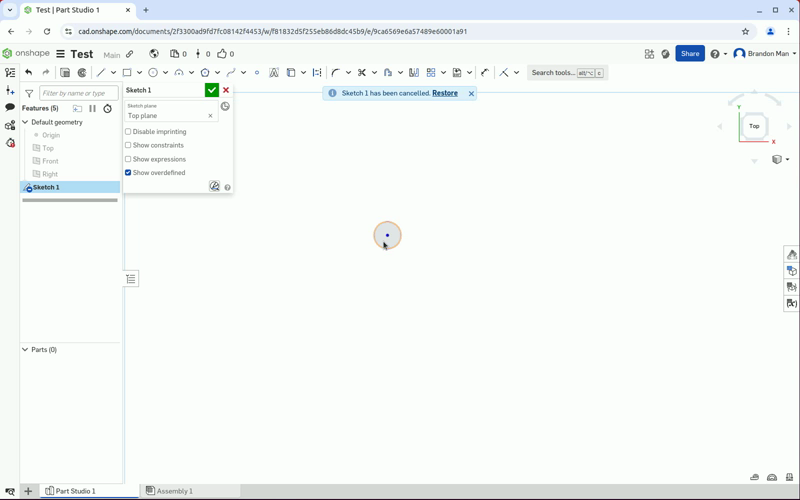
scroll(6)
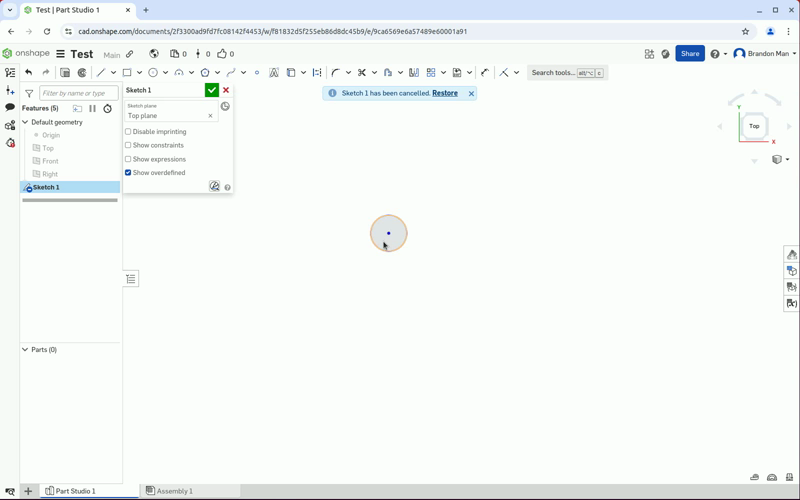
scroll(6)
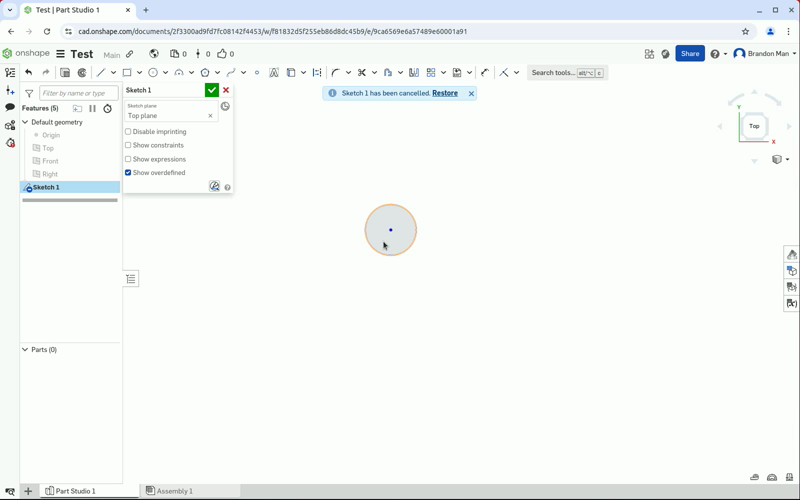
scroll(6)
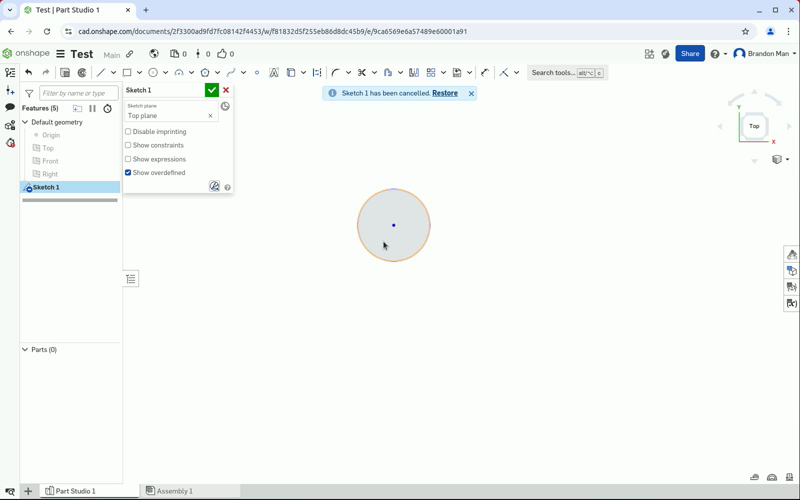
scroll(6)
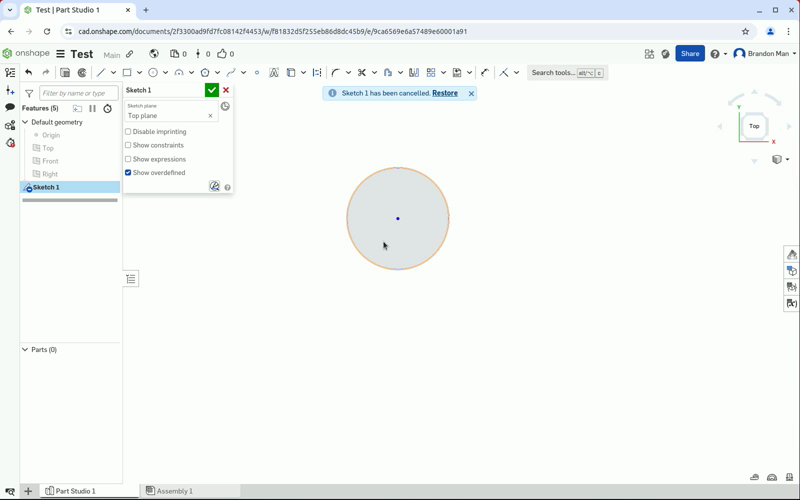
scroll(6)
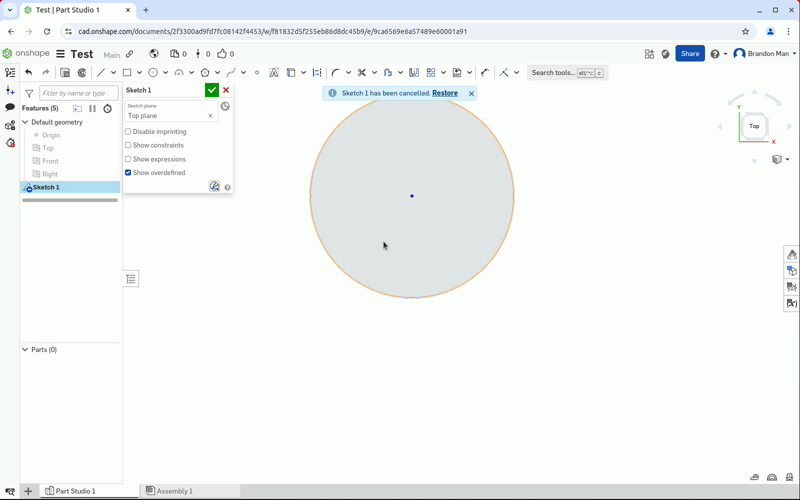
click(383, 241)
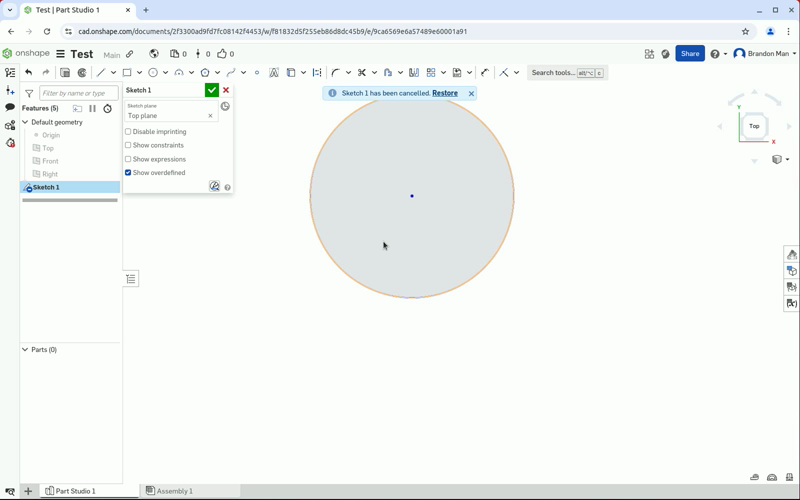
scroll(-6)
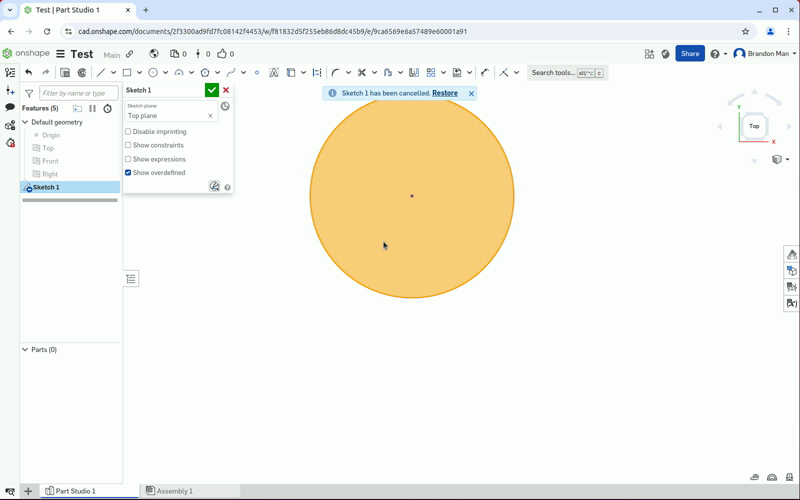
scroll(-6)
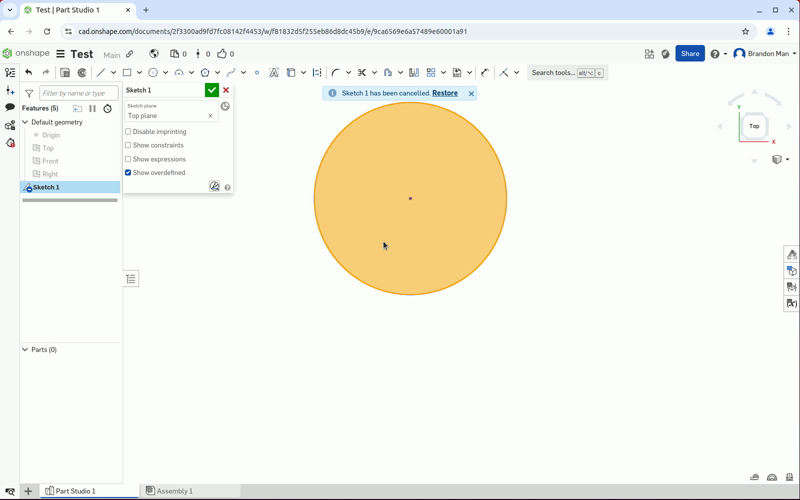
scroll(-6)
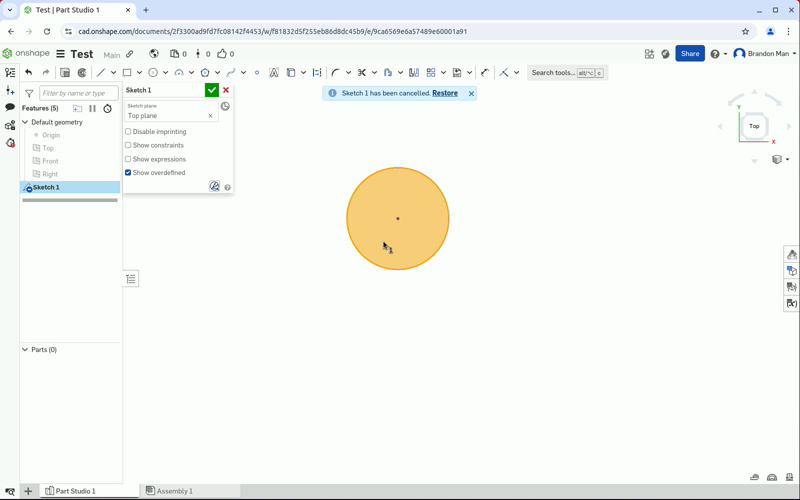
scroll(-6)
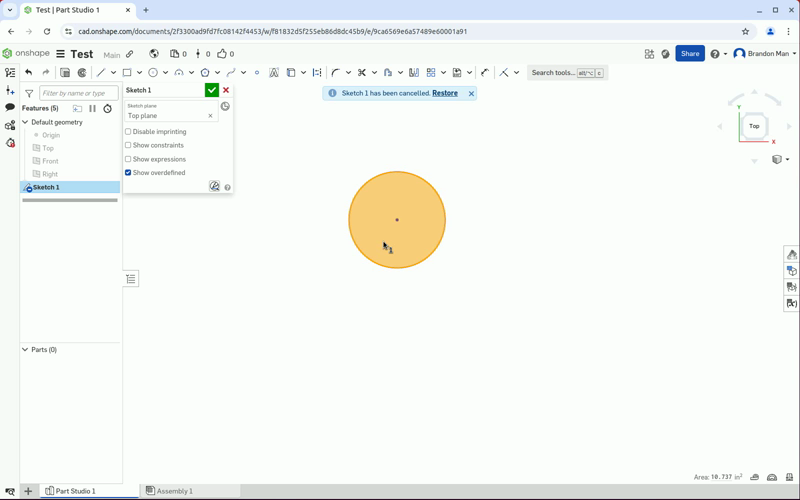
scroll(-6)
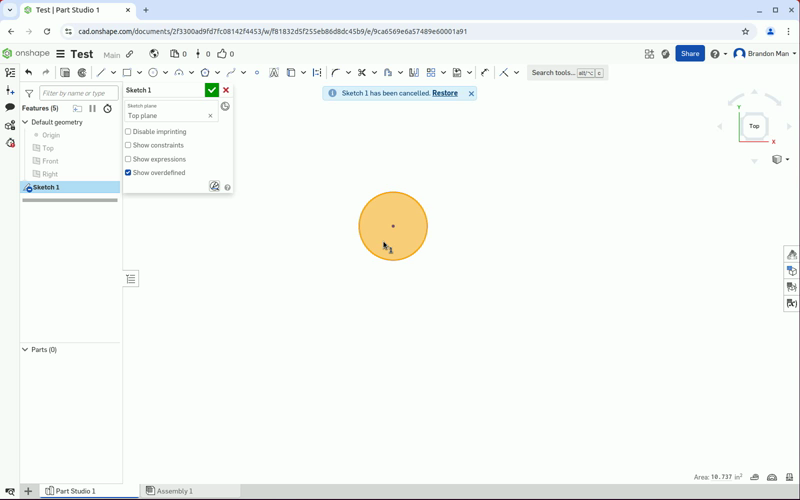
scroll(-6)
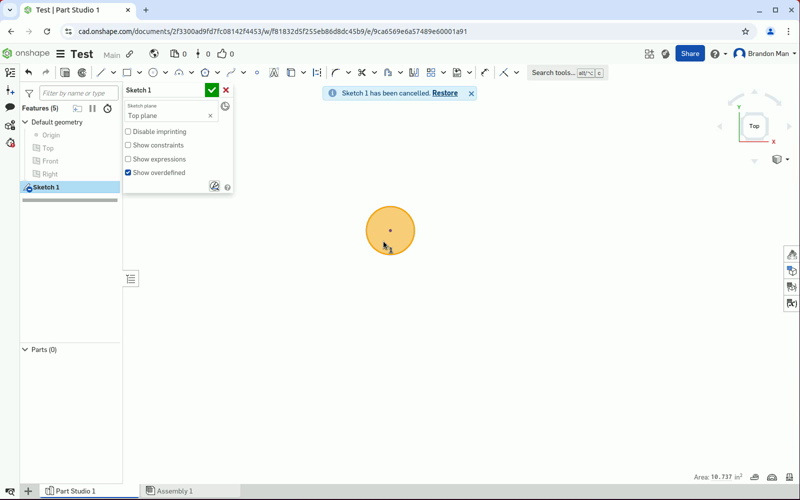
scroll(-6)
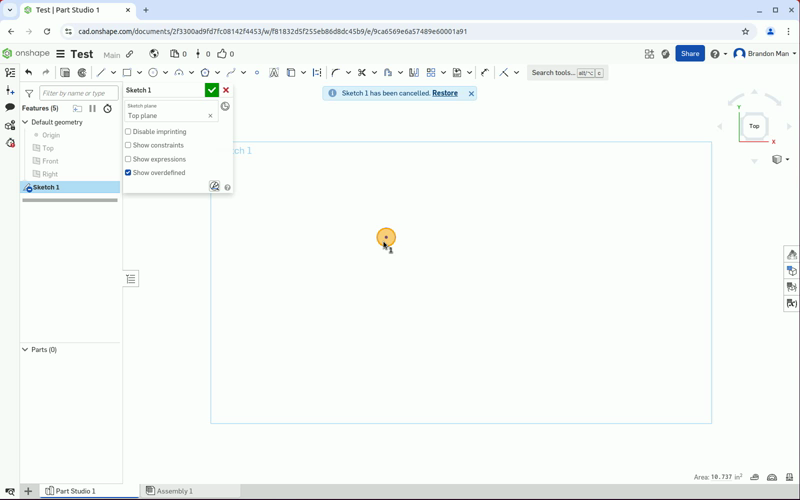
mouse_move(73, 352)
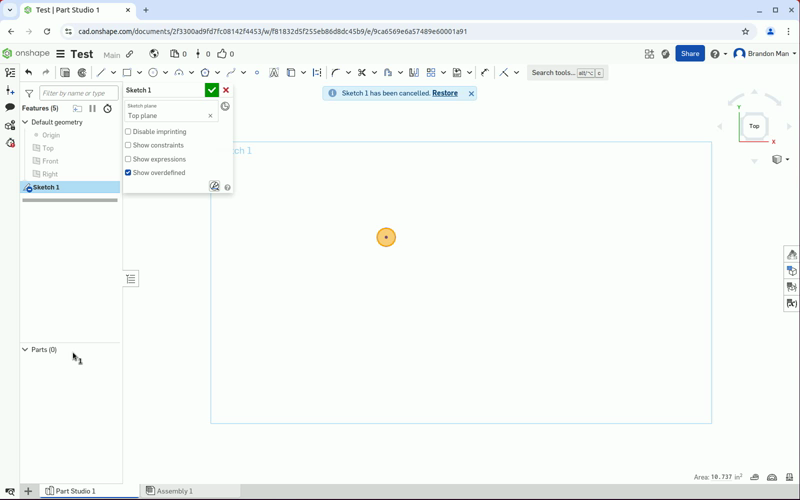
key(shift+y)
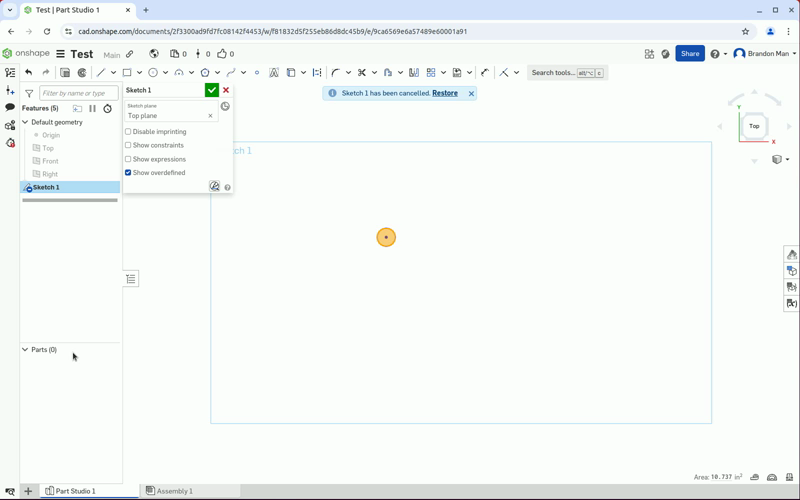
key(shift+e)
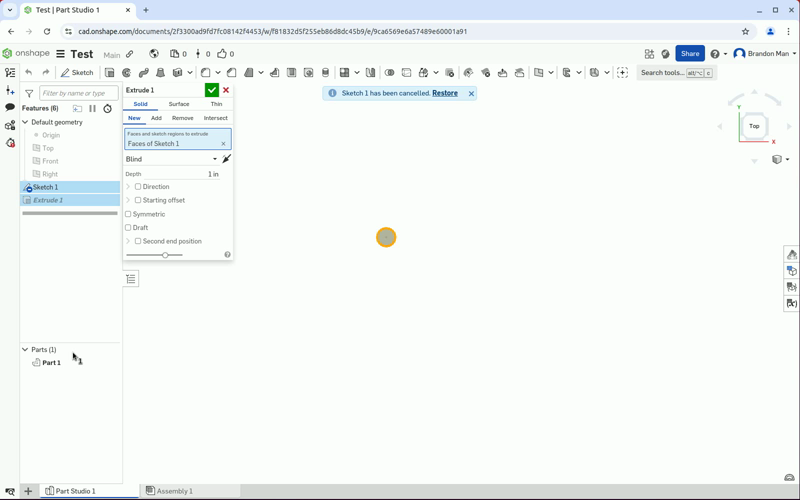
mouse_move(143, 106)
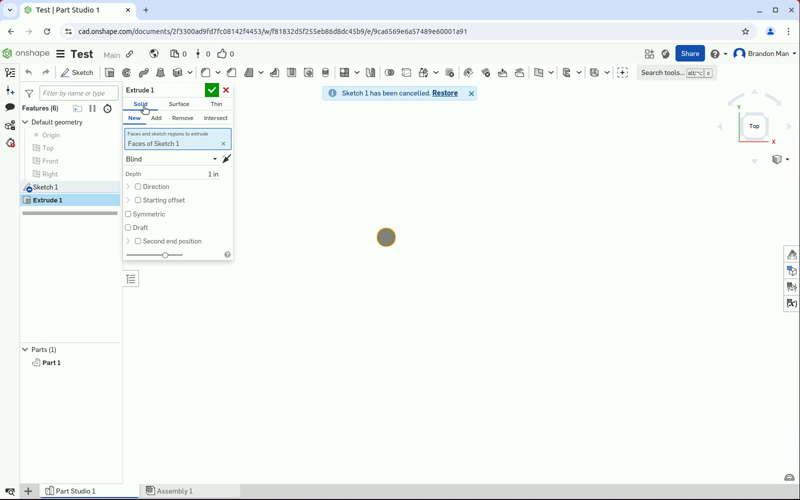
click(143, 106)
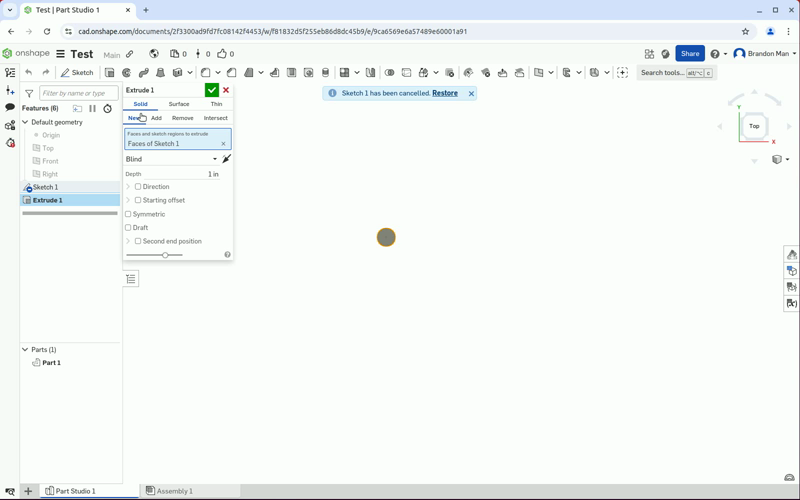
mouse_move(137, 120)
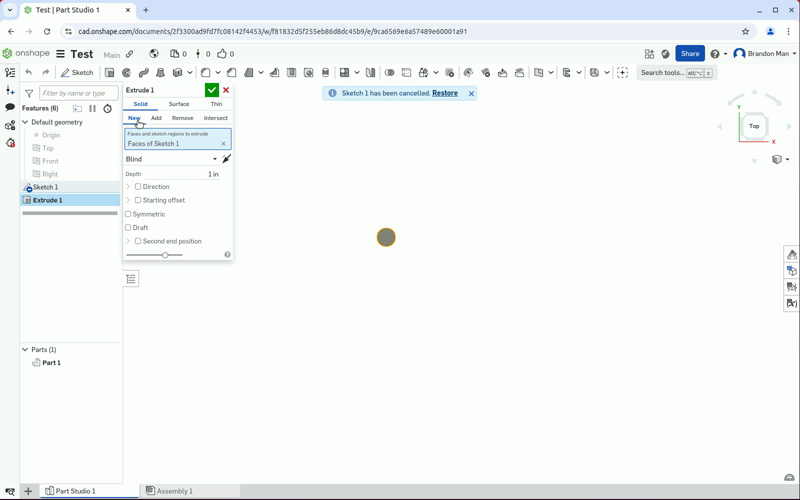
click(137, 120)
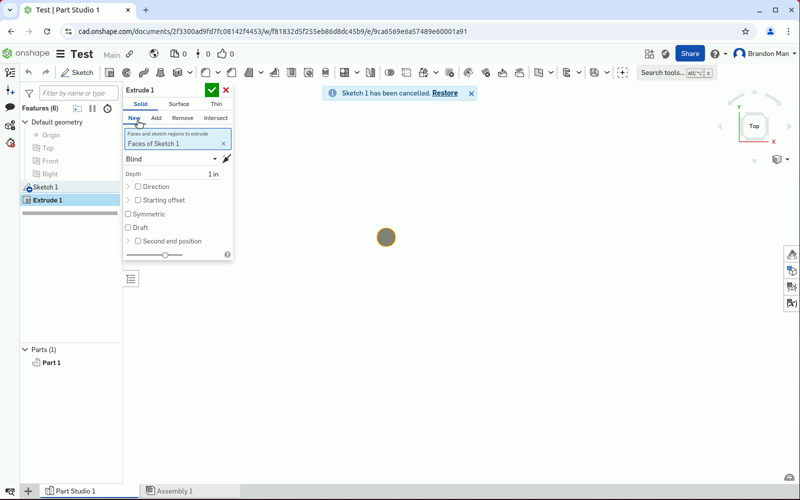
key(tab, 4)
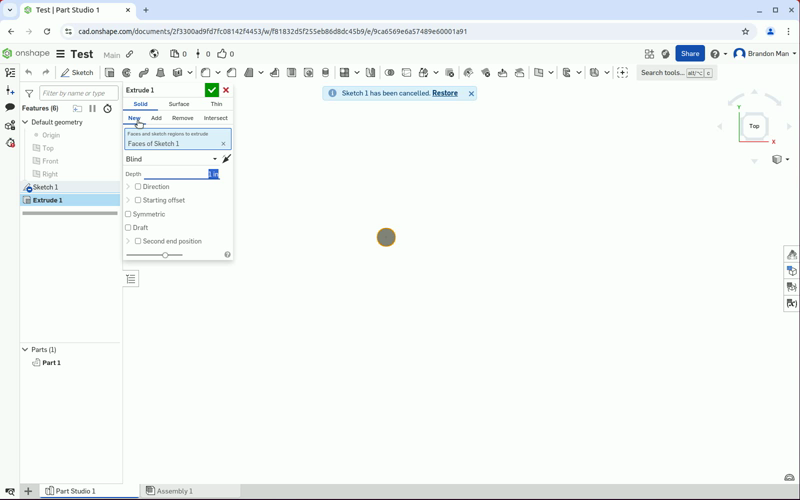
text(5.777)
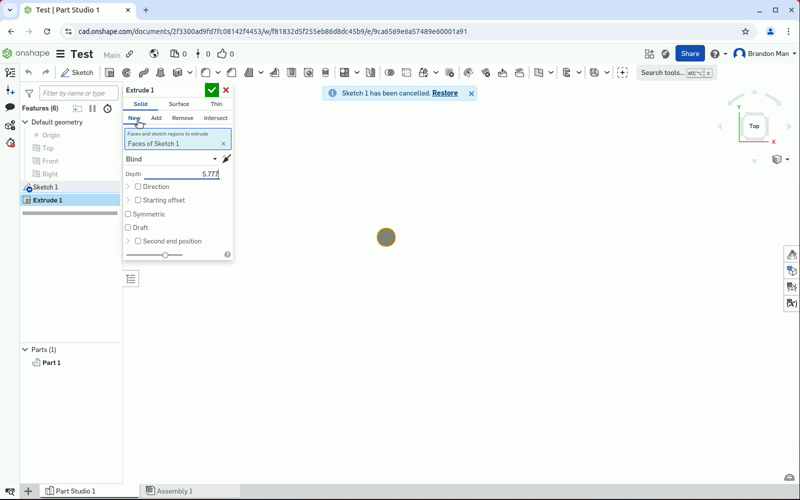
key(enter)
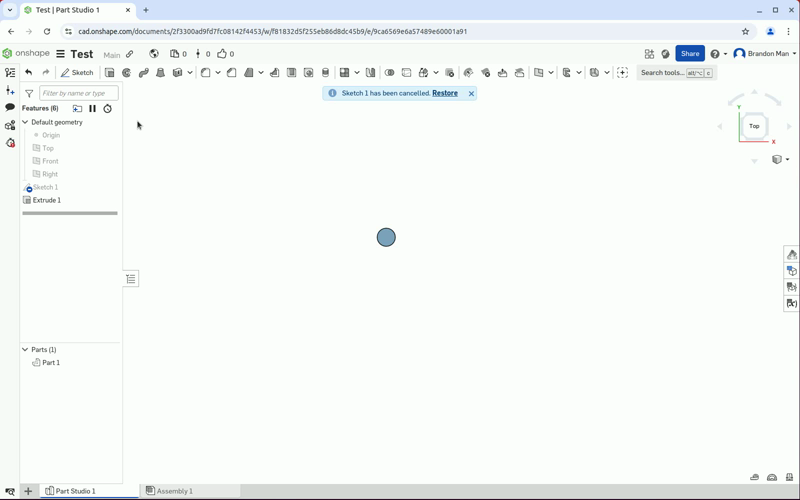
key(shift+h)
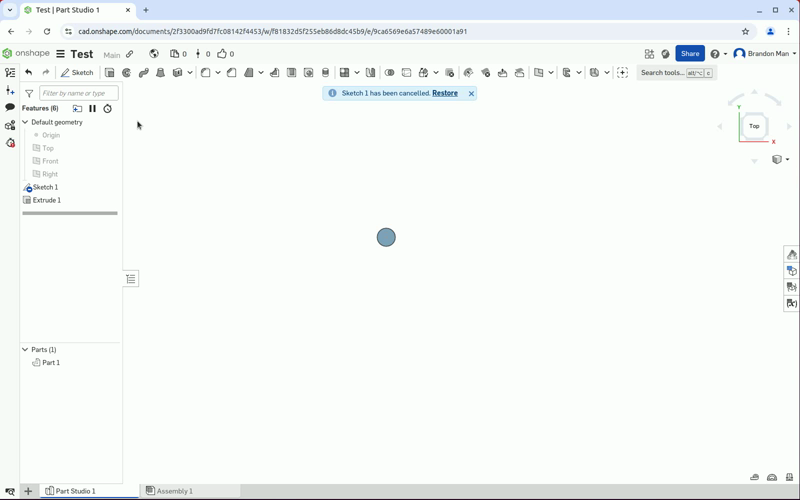
key(shift+h)
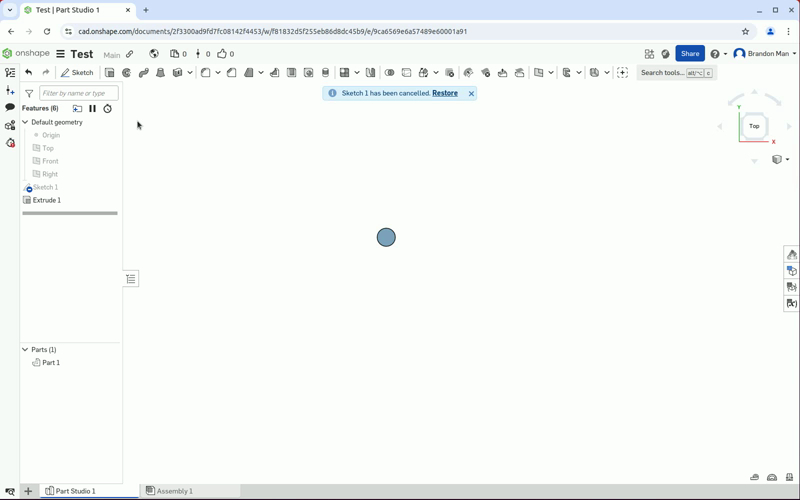
mouse_move(73, 189)
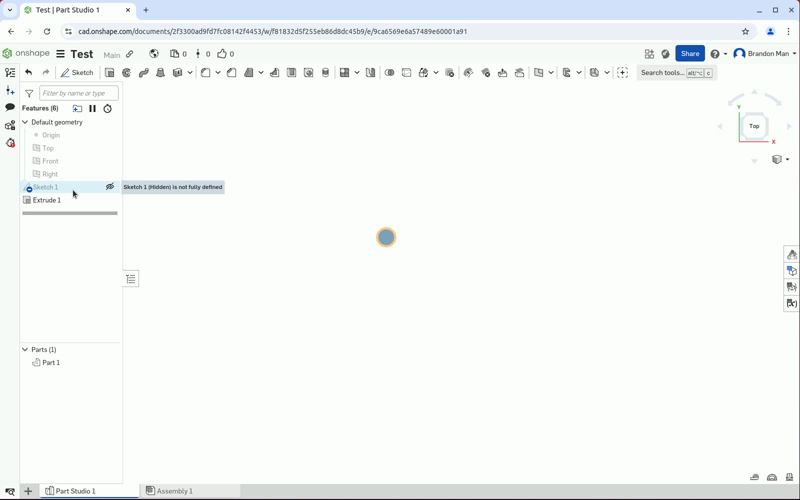
click(73, 189)
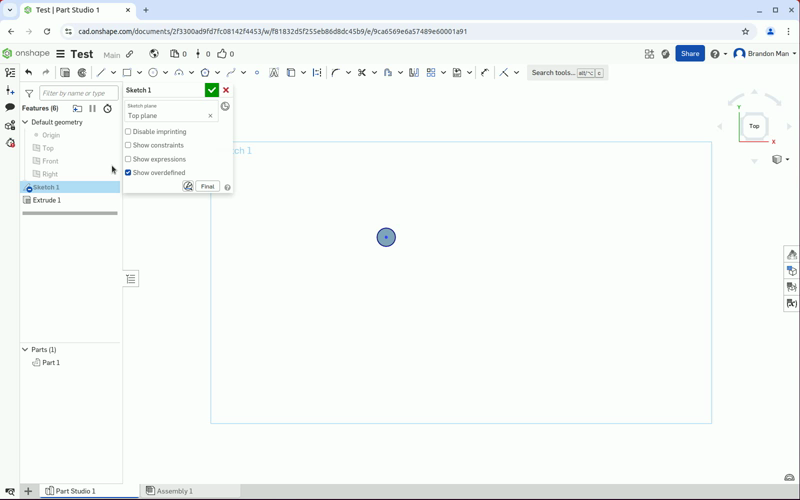
mouse_move(229, 92)
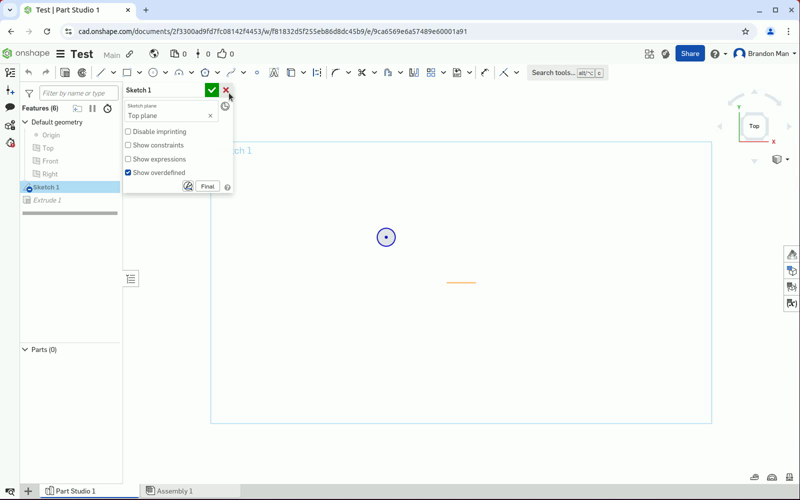
click(229, 92)
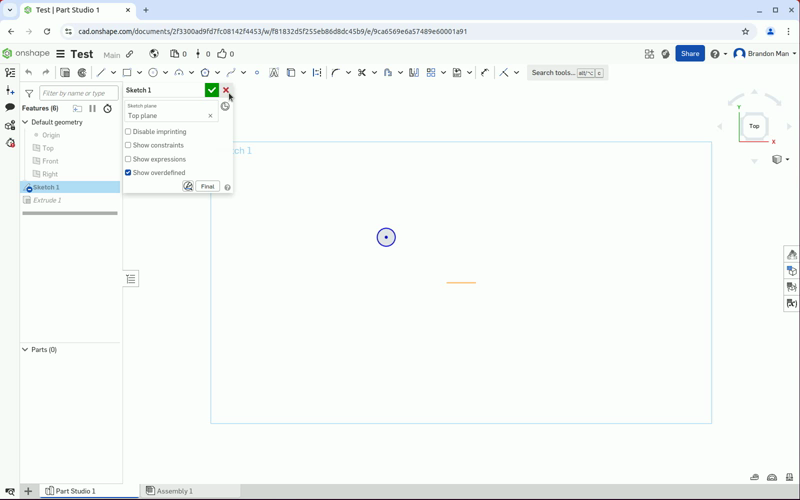
key(shift+s)
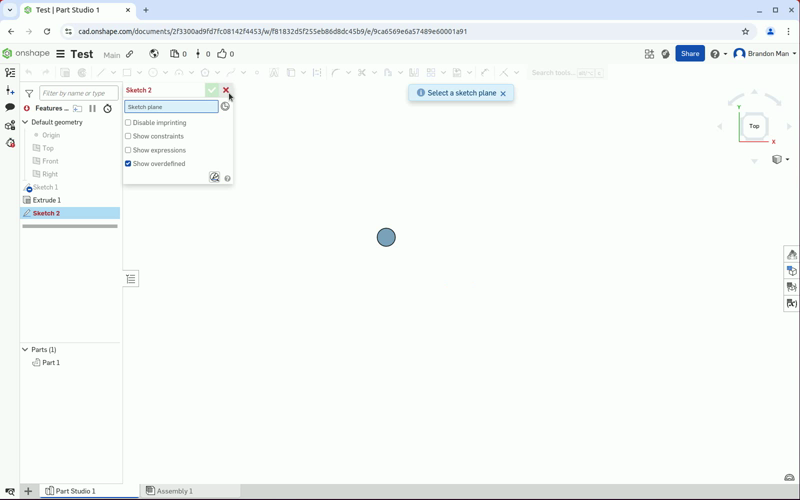
mouse_move(73, 150)
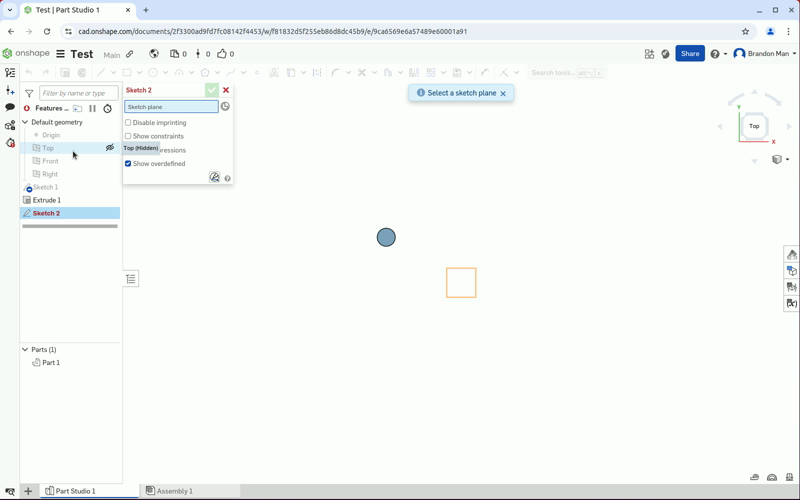
click(73, 150)
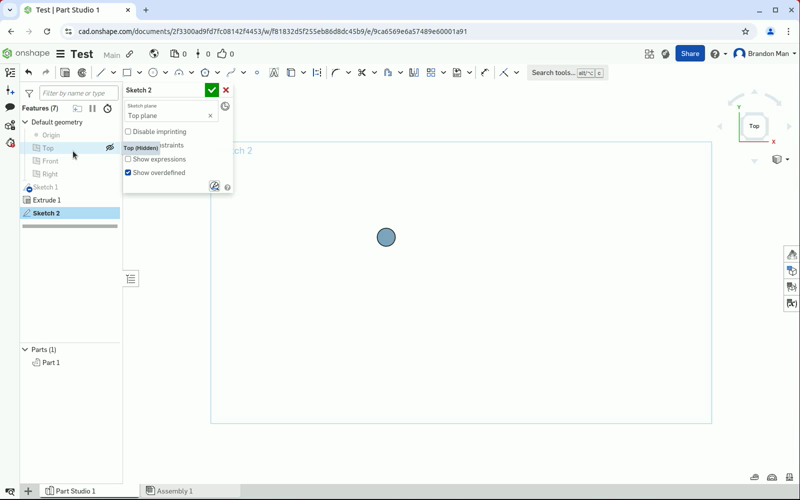
mouse_move(73, 352)
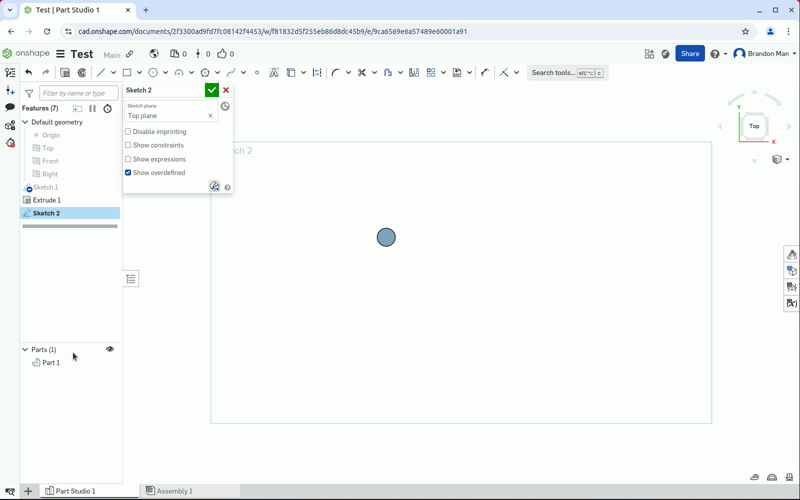
key(y)
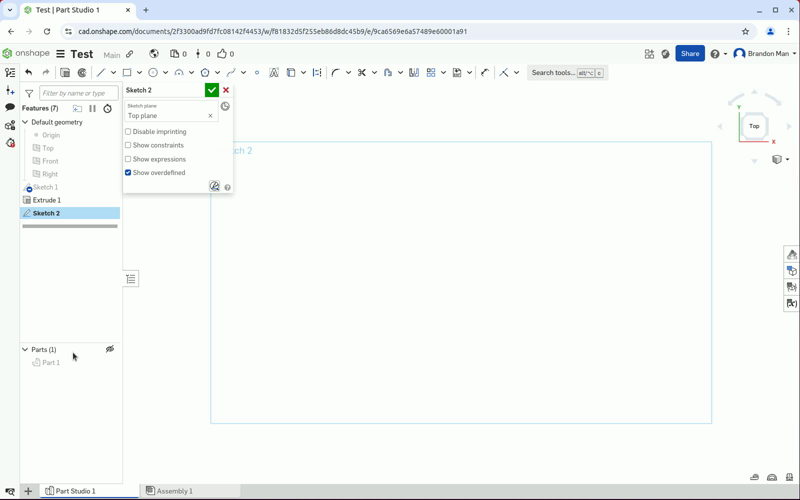
key(c)
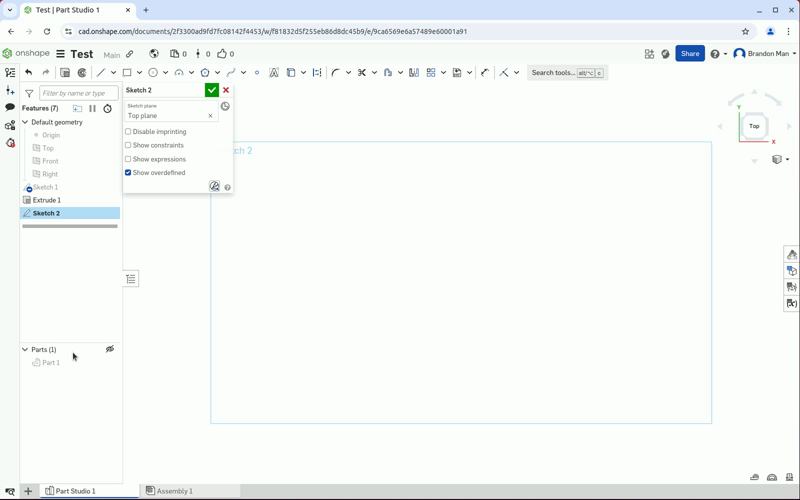
key_down(shift)
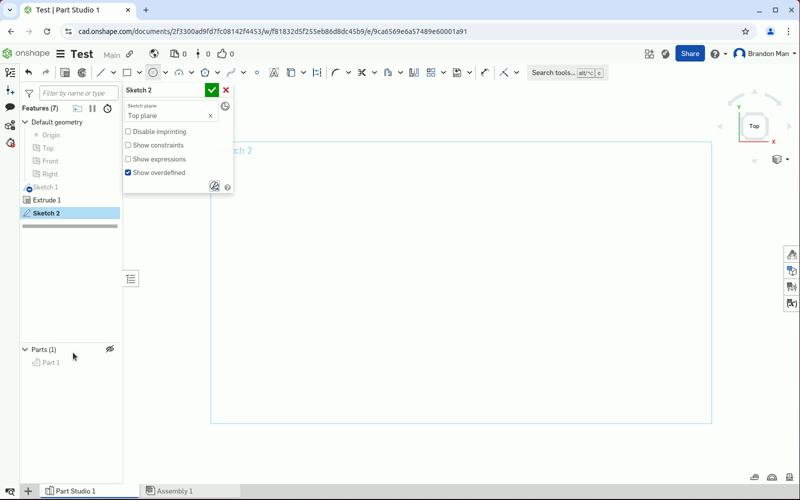
mouse_move(366, 231)
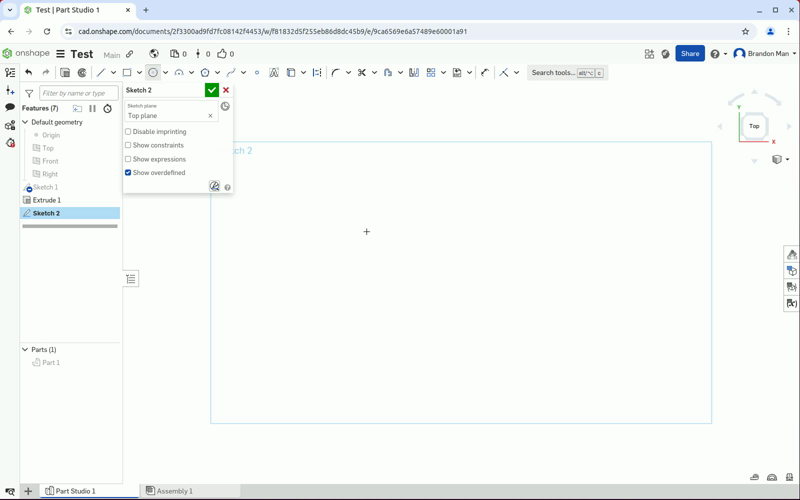
click(366, 231)
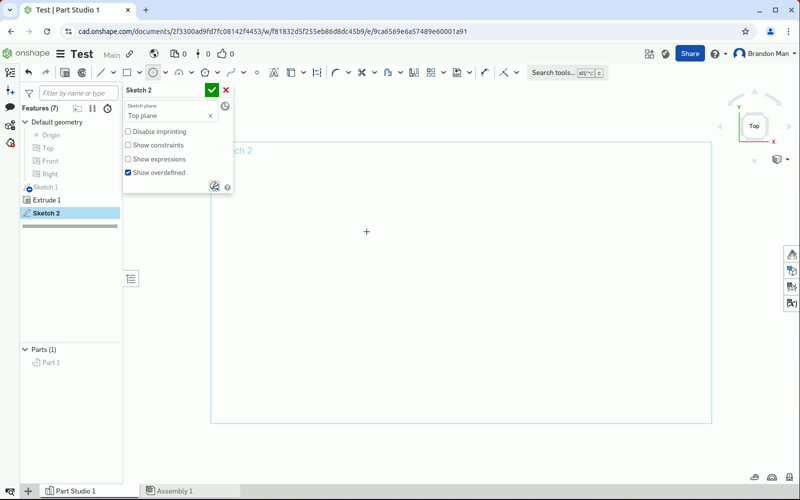
key_up(shift)
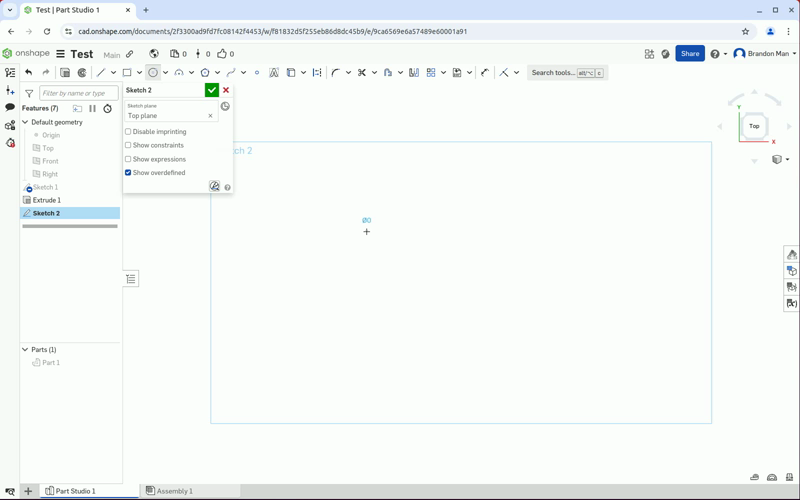
mouse_move(369, 231)
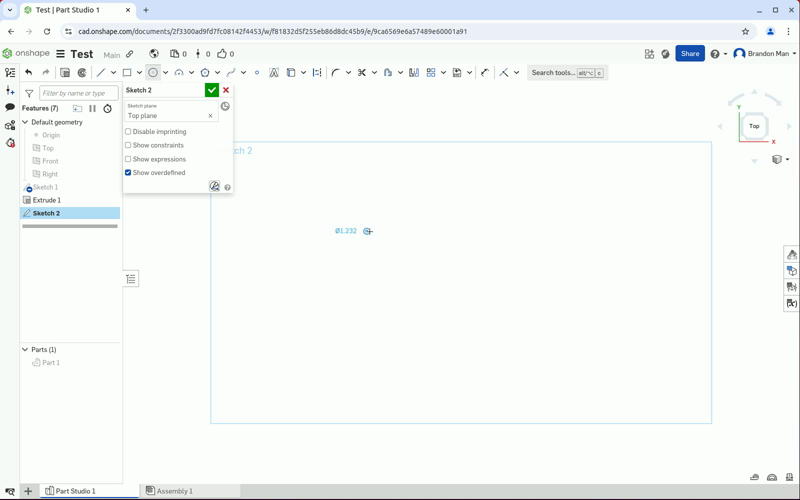
click(369, 231)
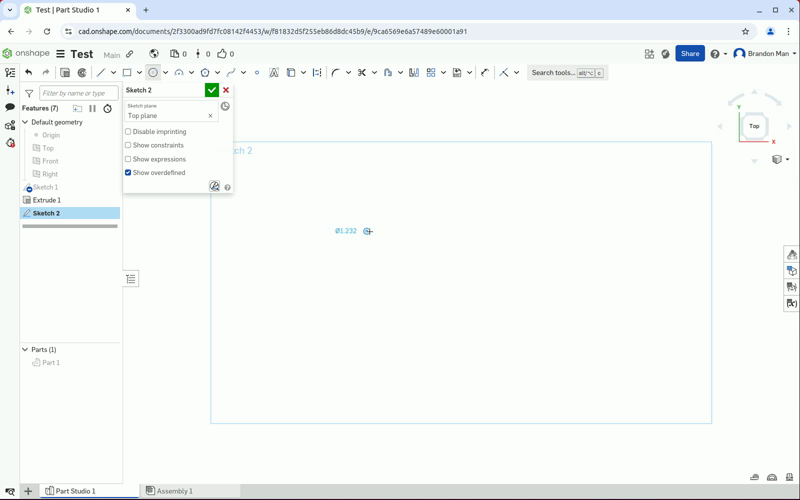
key(esc)
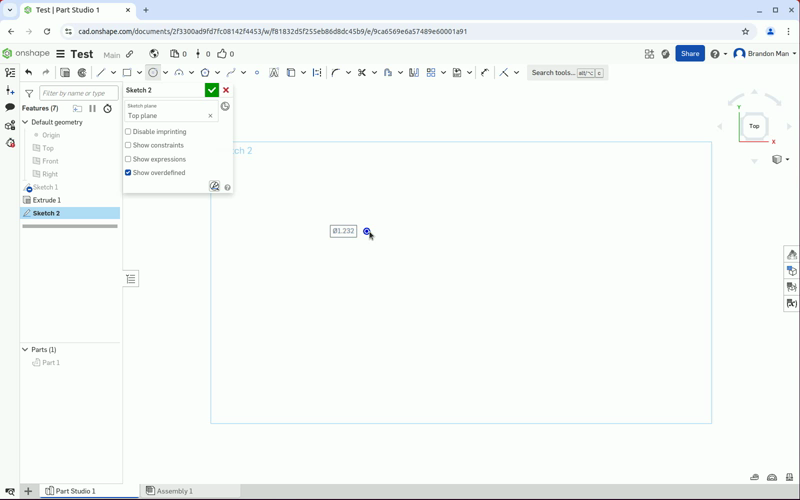
mouse_move(368, 231)
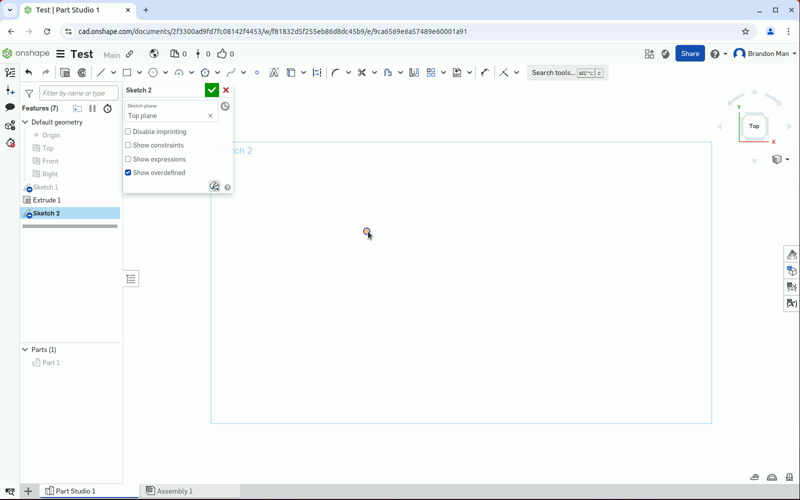
scroll(6)
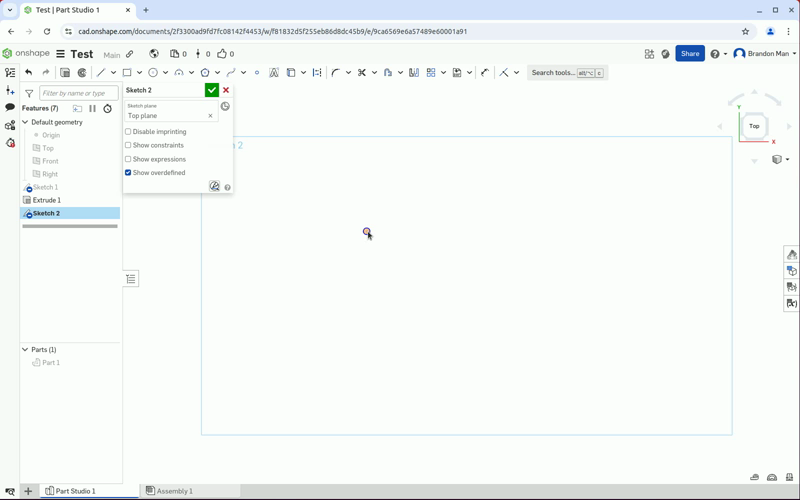
scroll(6)
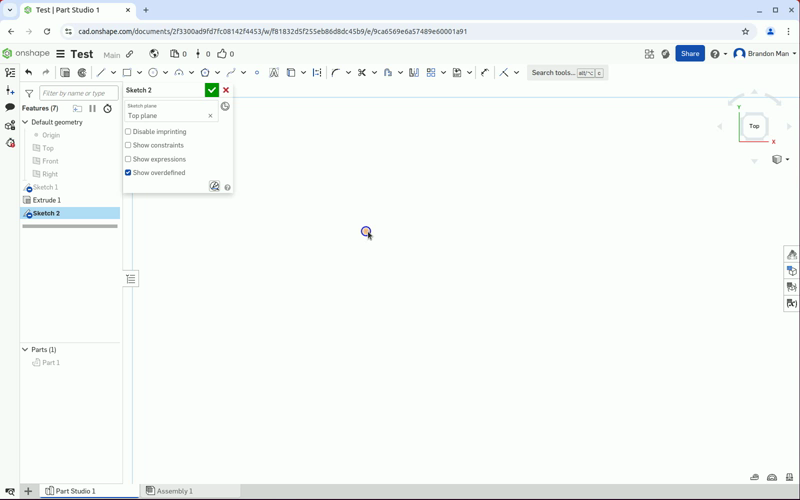
scroll(6)
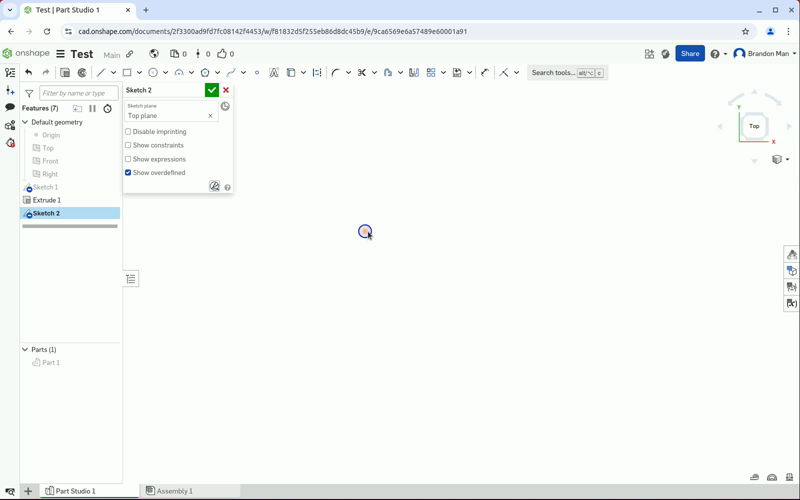
scroll(6)
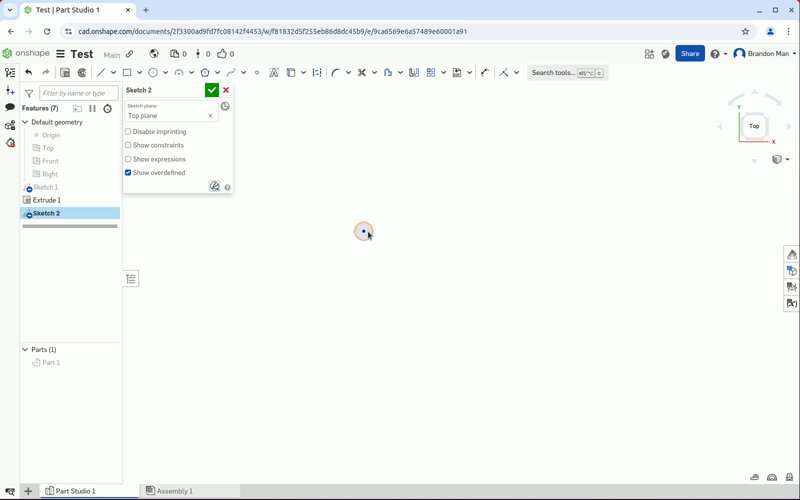
scroll(6)
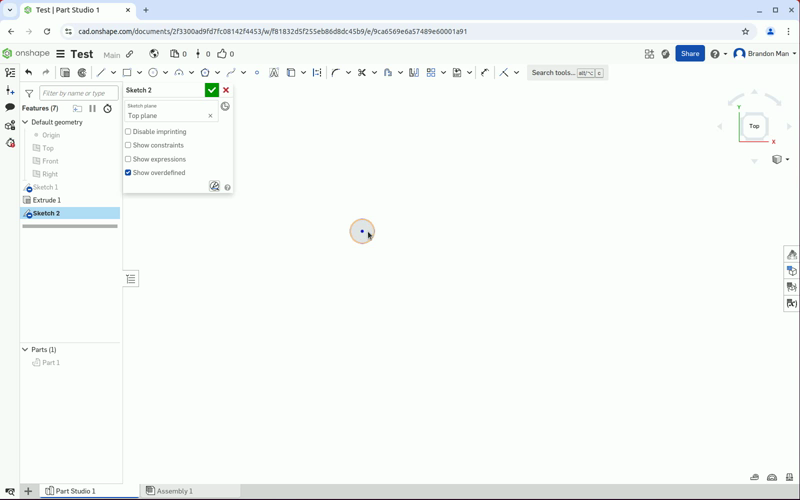
scroll(6)
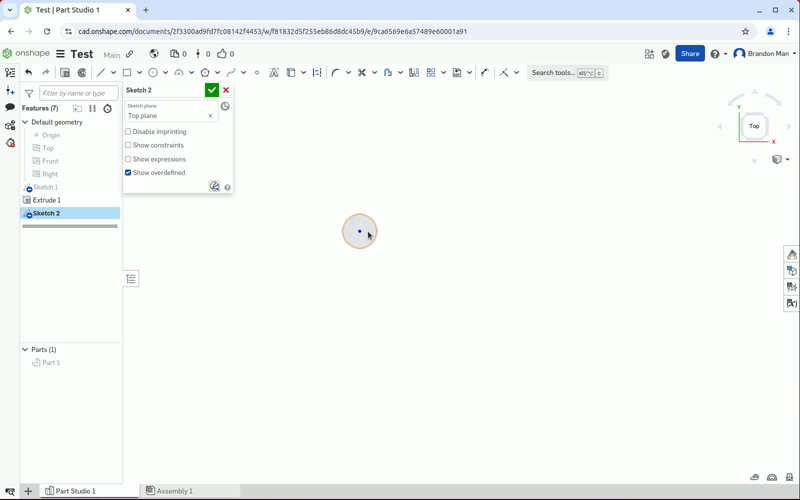
scroll(6)
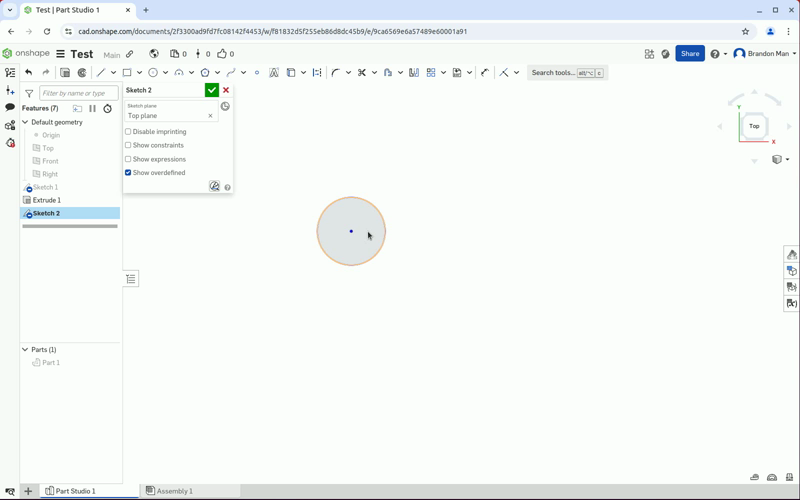
click(368, 231)
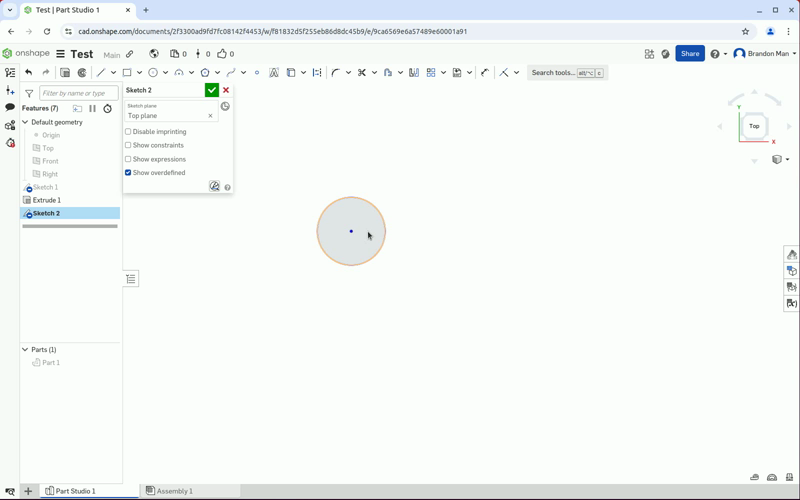
scroll(-6)
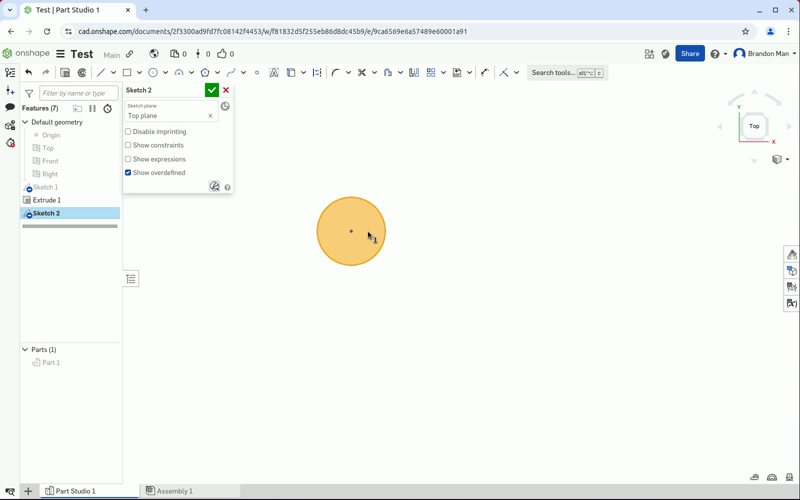
scroll(-6)
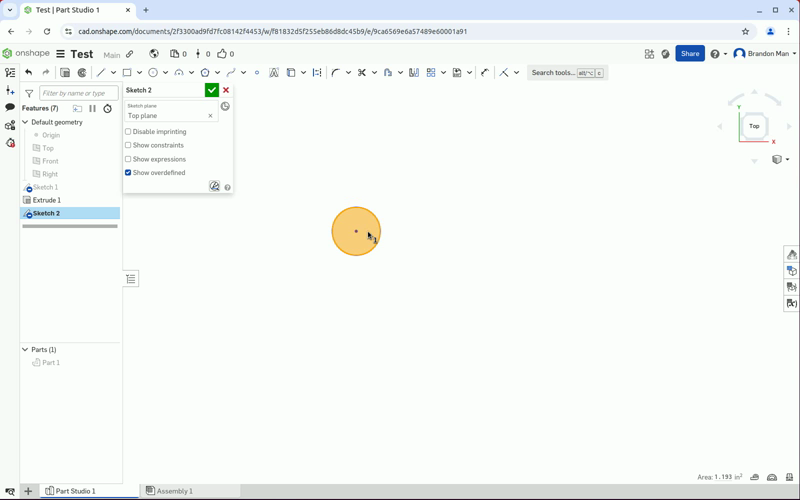
scroll(-6)
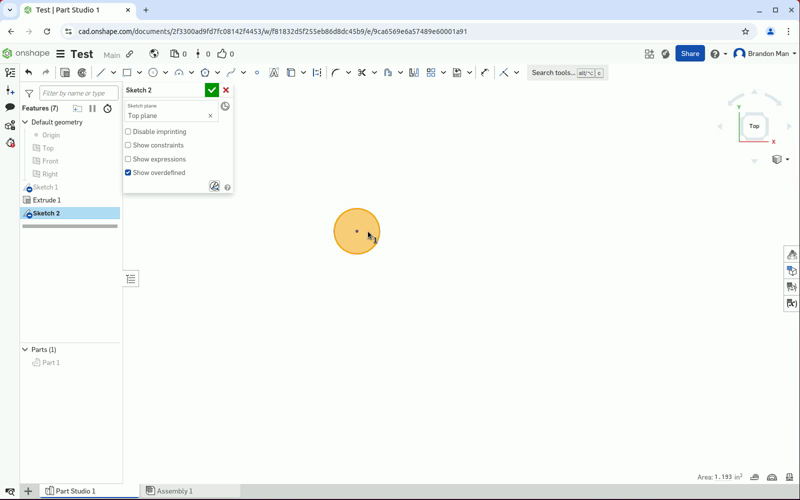
scroll(-6)
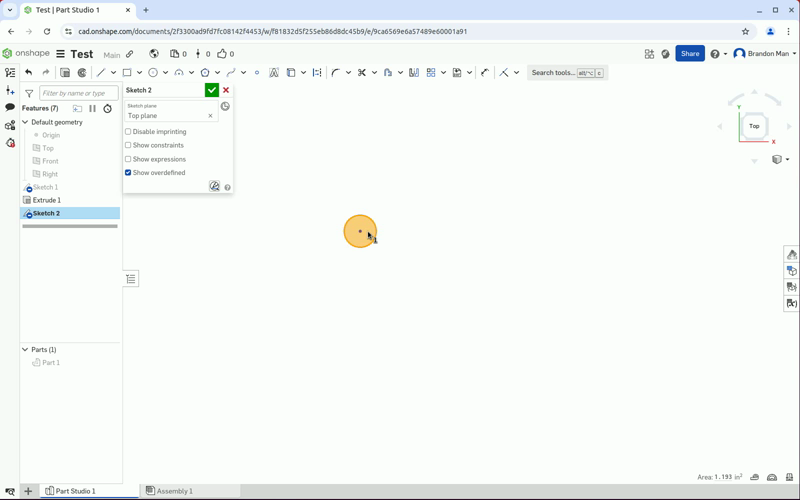
scroll(-6)
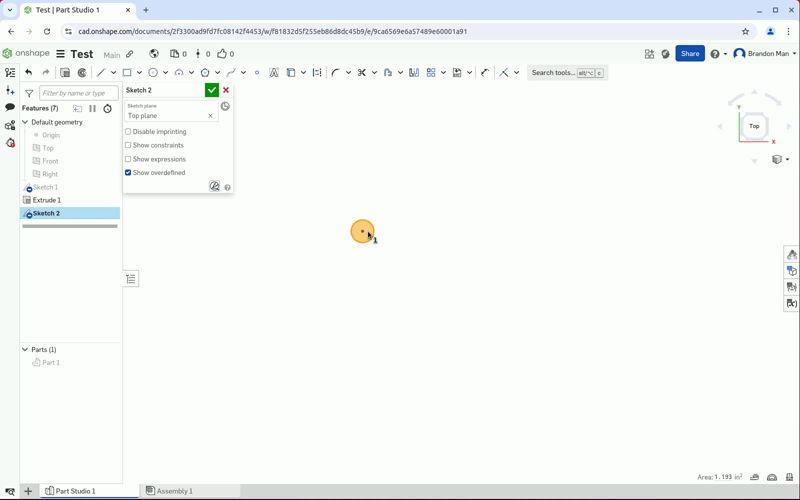
scroll(-6)
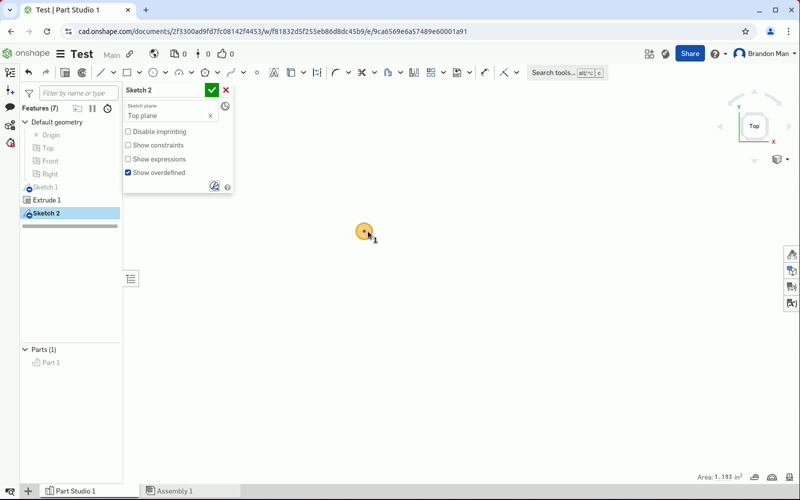
scroll(-6)
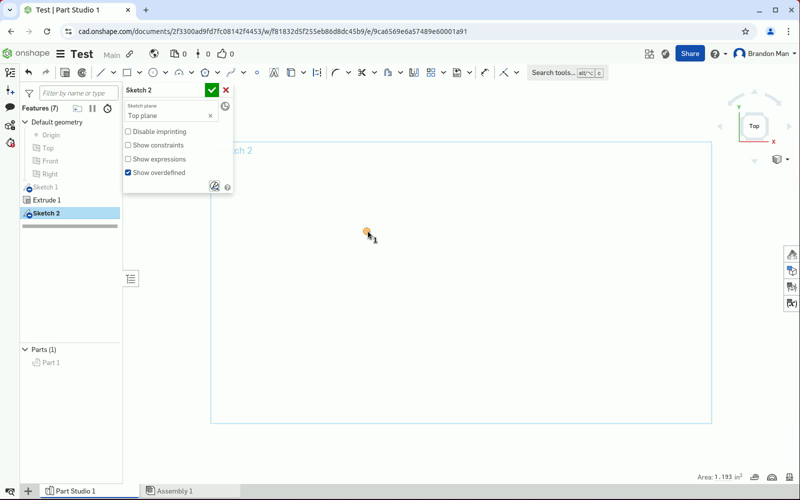
mouse_move(73, 352)
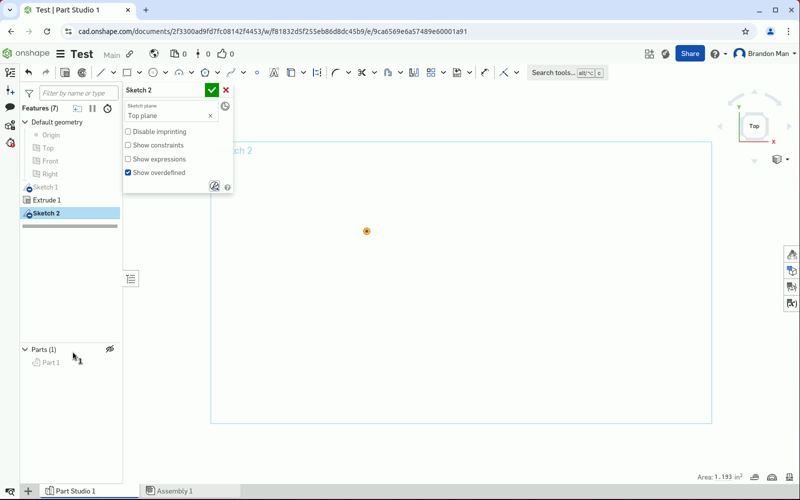
key(shift+y)
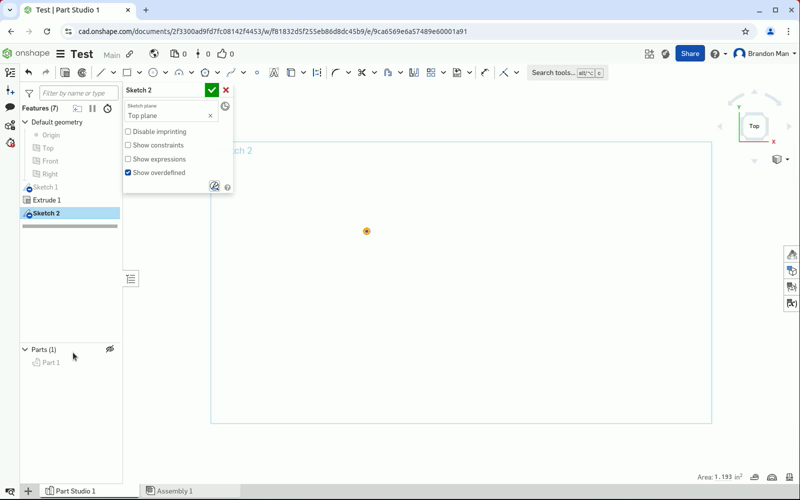
key(shift+e)
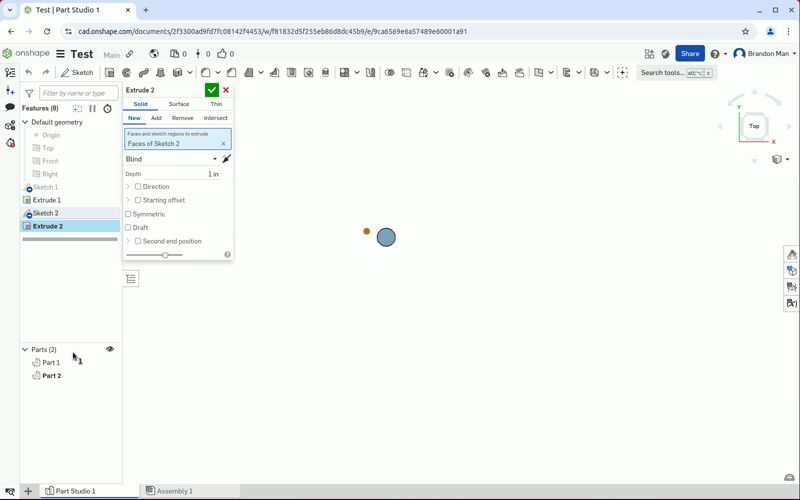
mouse_move(143, 106)
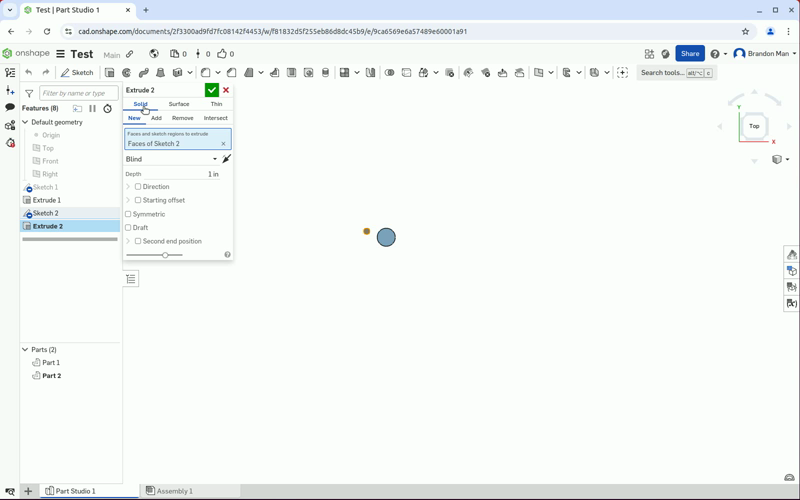
click(143, 106)
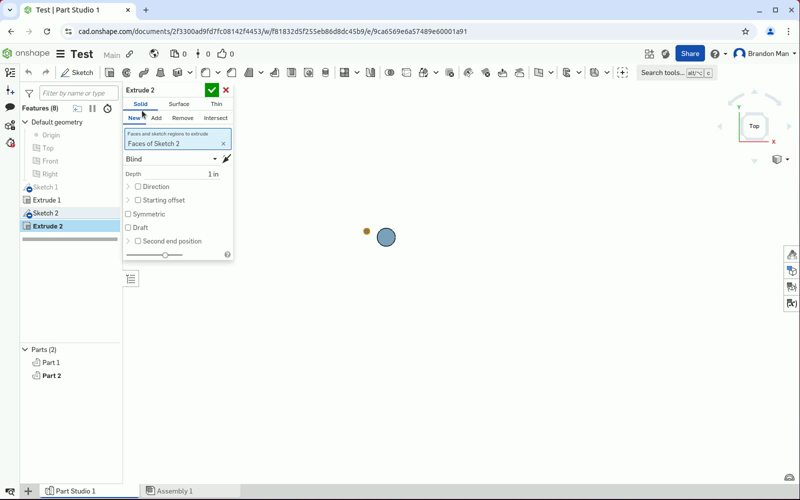
mouse_move(137, 120)
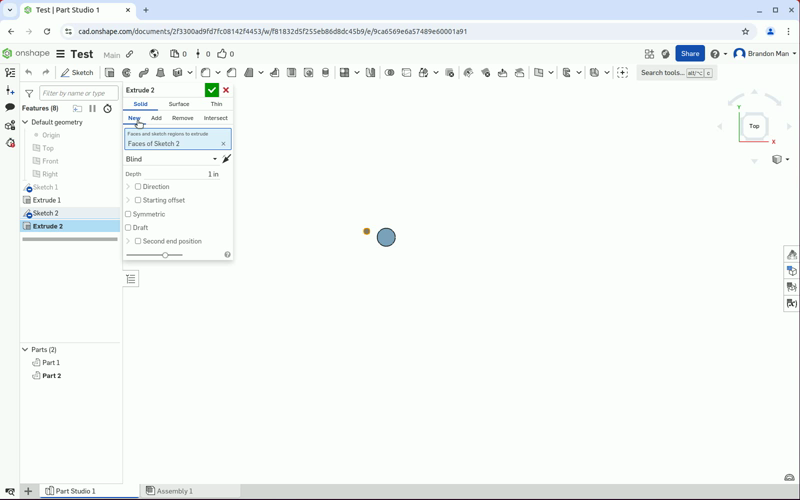
click(137, 120)
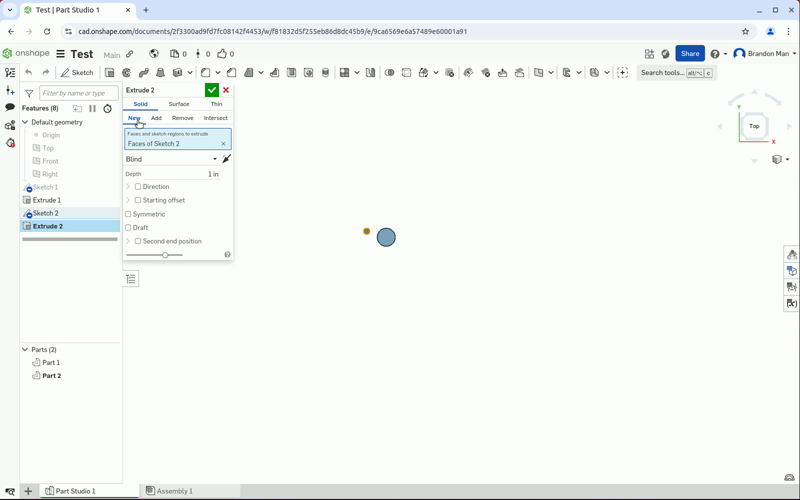
key(tab, 4)
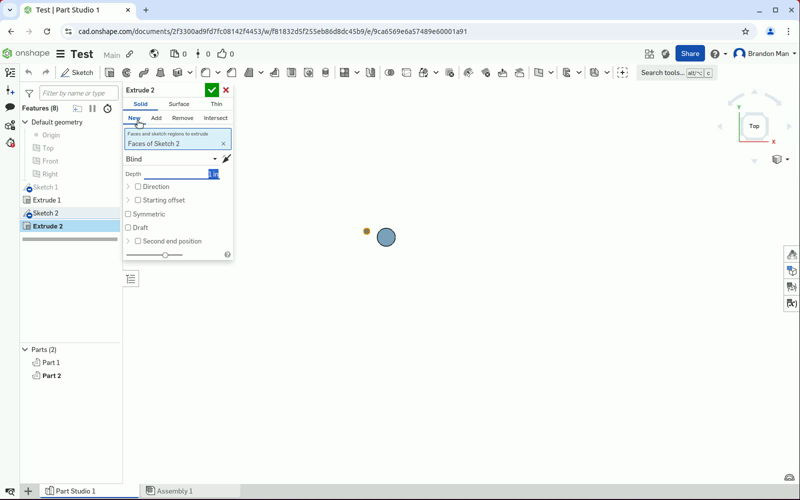
text(6.499)
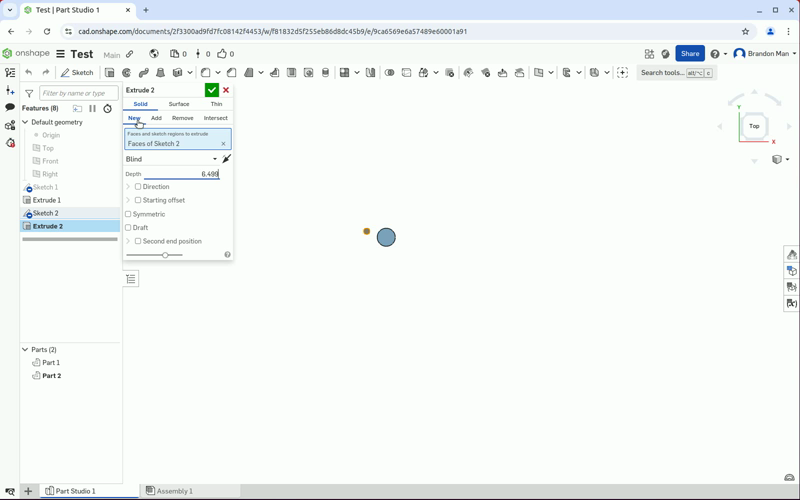
key(enter)
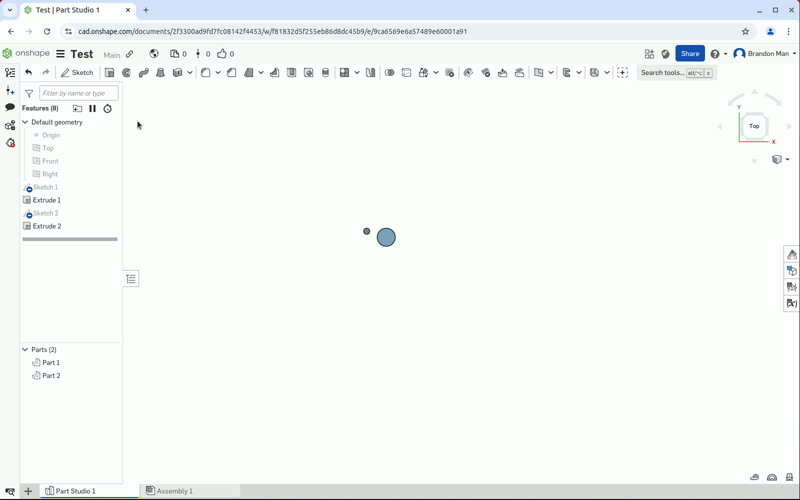
key(shift+h)
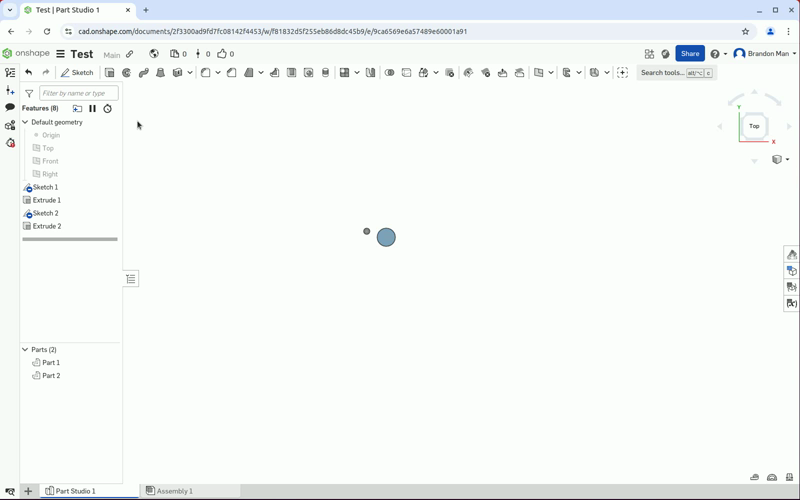
key(shift+h)
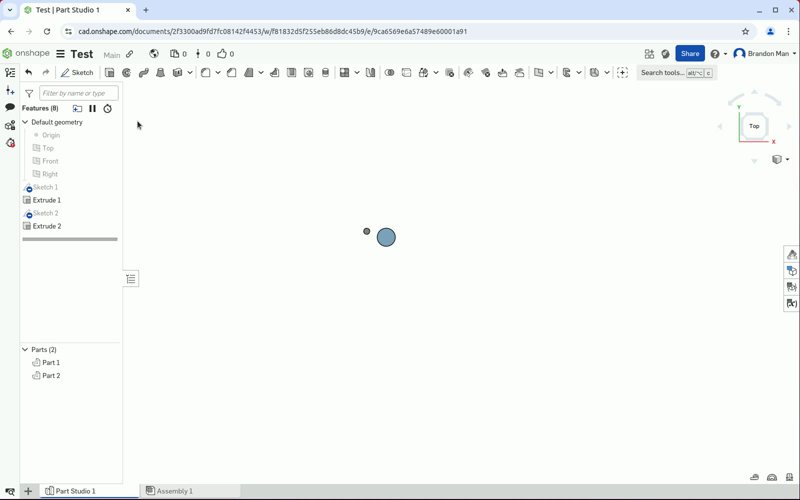
mouse_move(73, 189)
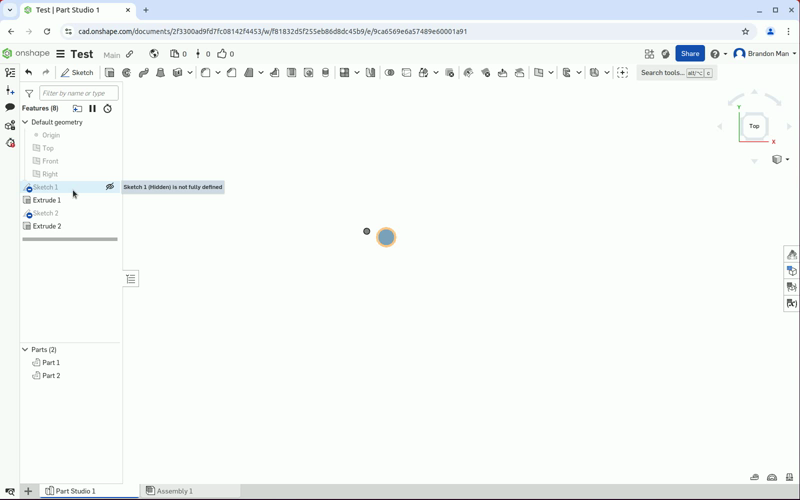
click(73, 189)
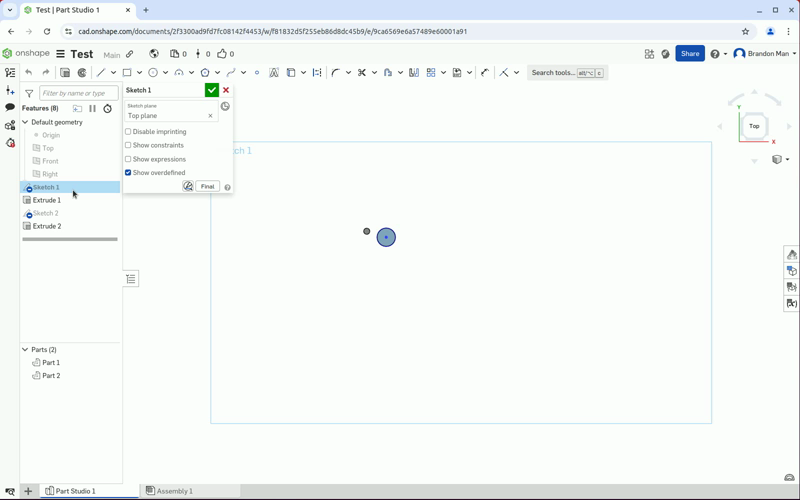
mouse_move(229, 92)
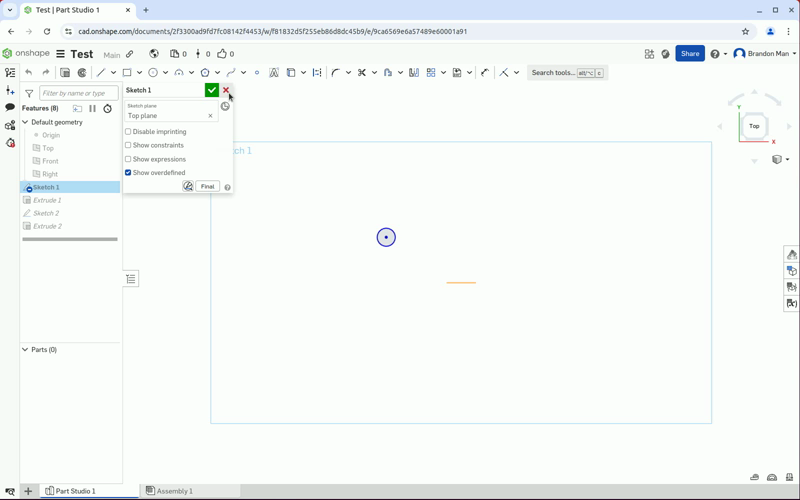
click(229, 92)
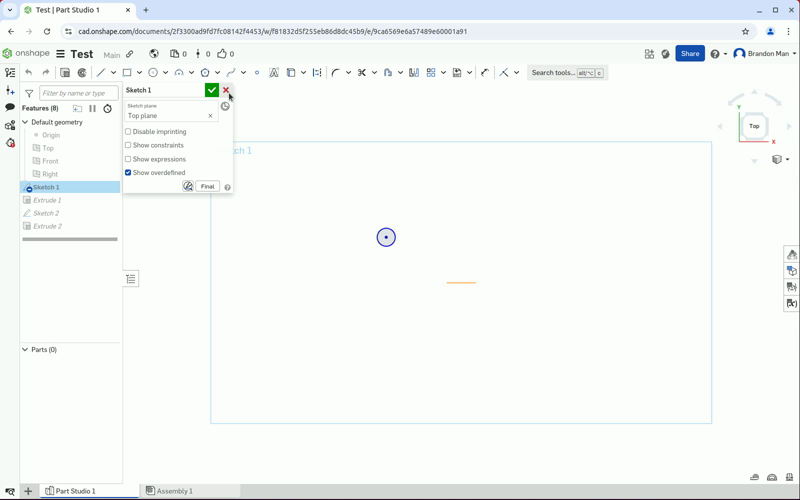
key(shift+s)
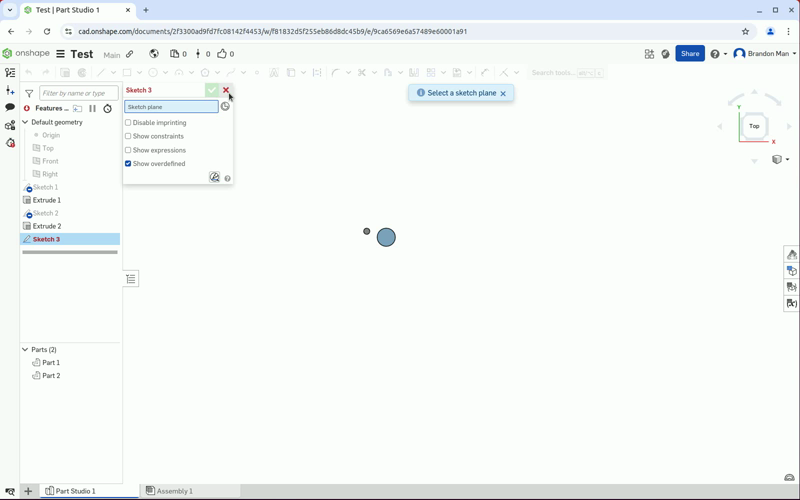
mouse_move(73, 150)
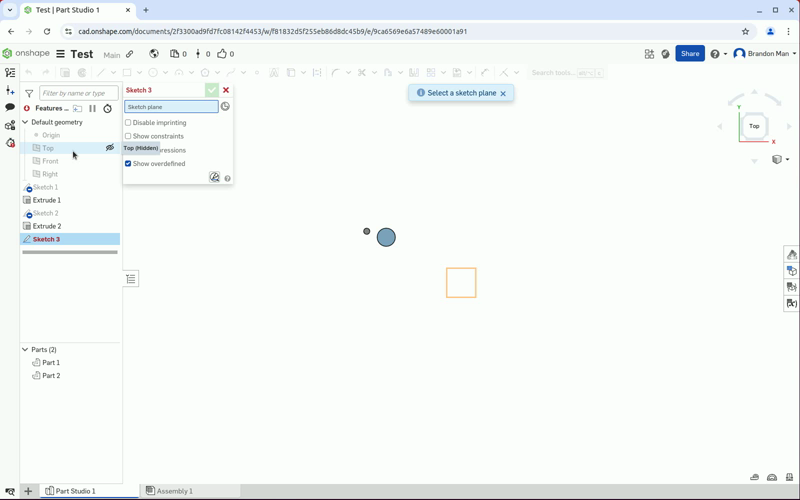
click(73, 150)
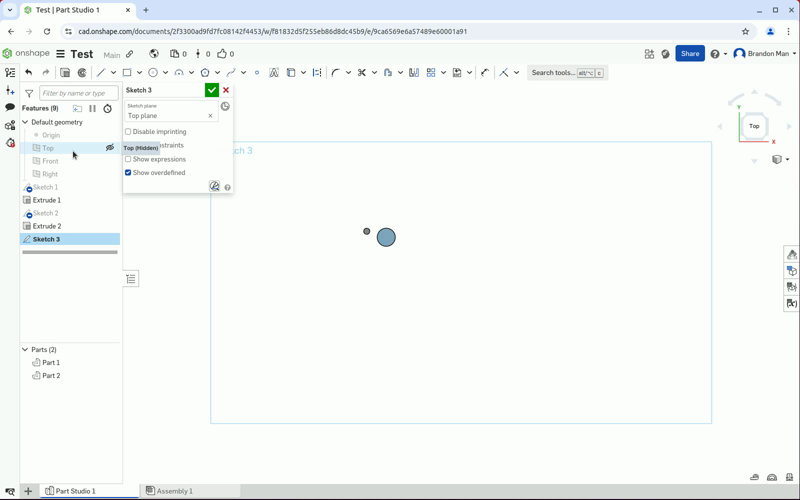
mouse_move(73, 352)
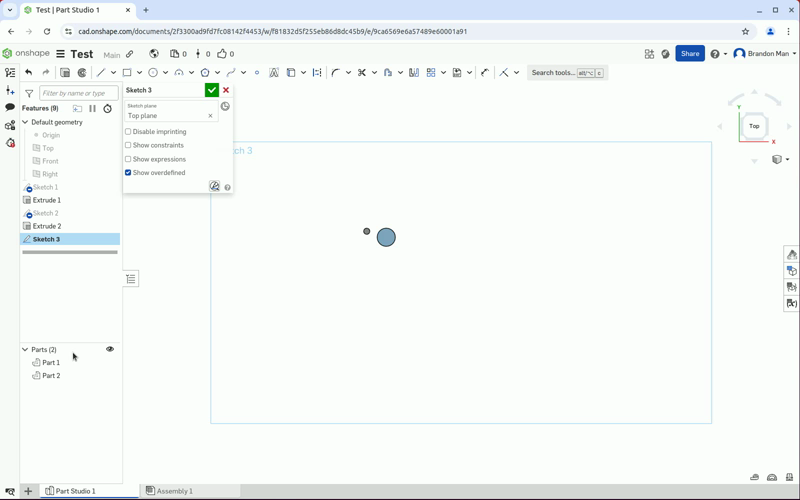
key(y)
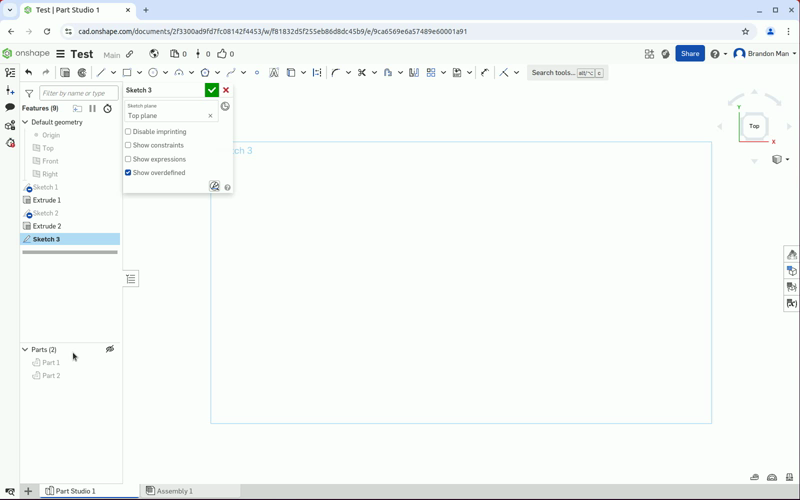
key(c)
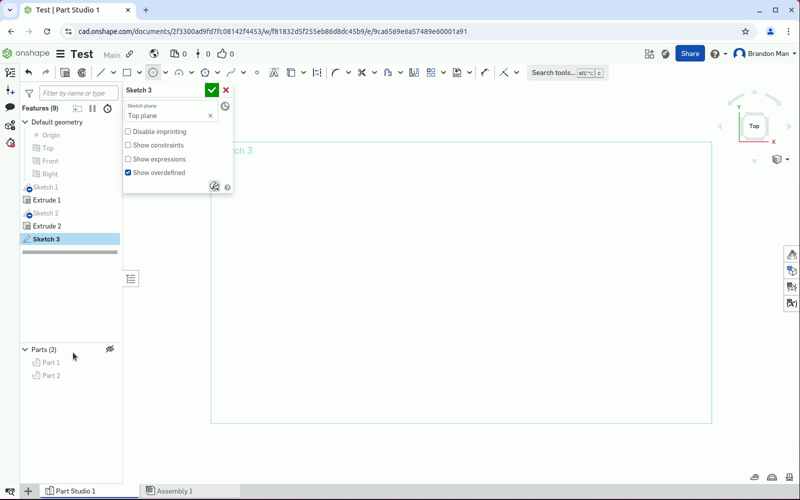
key_down(shift)
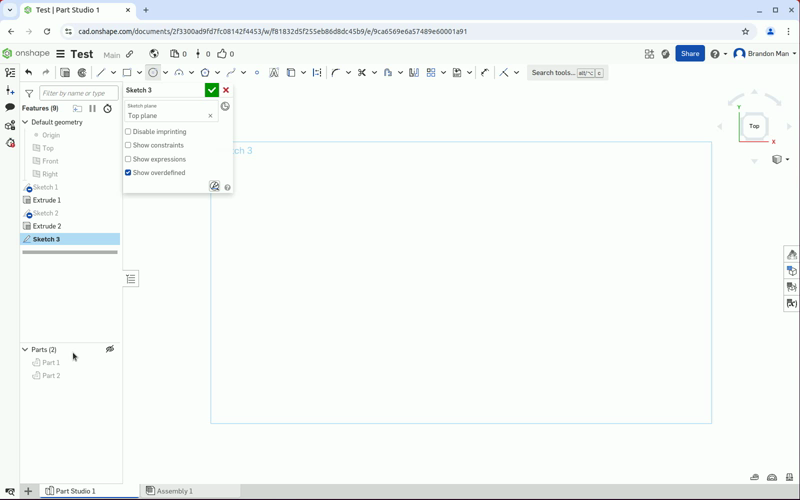
mouse_move(351, 268)
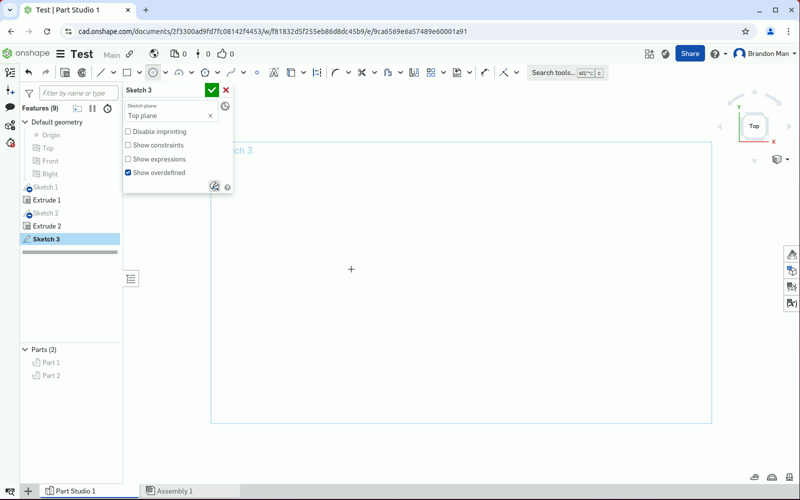
click(351, 268)
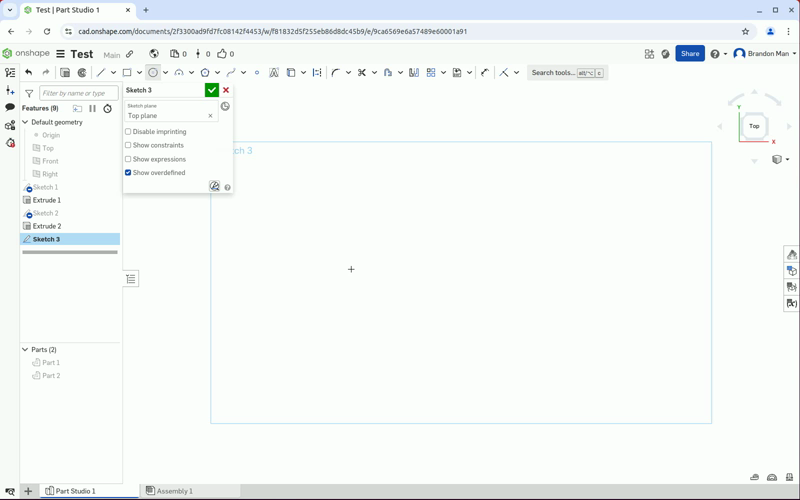
key_up(shift)
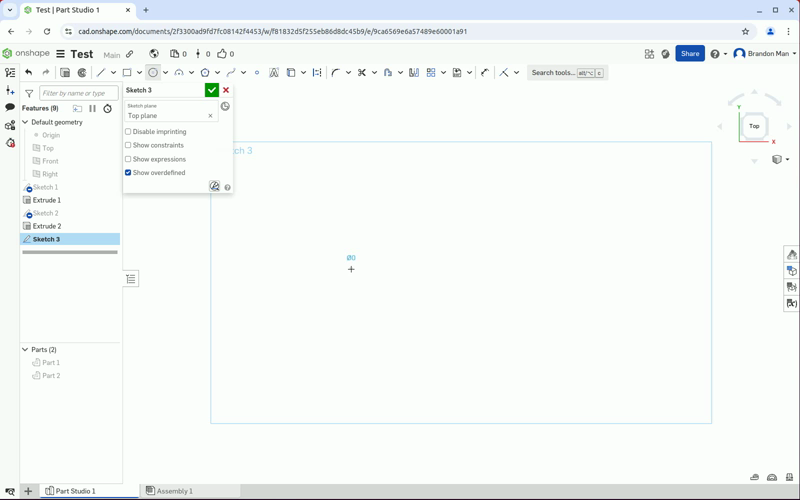
mouse_move(354, 268)
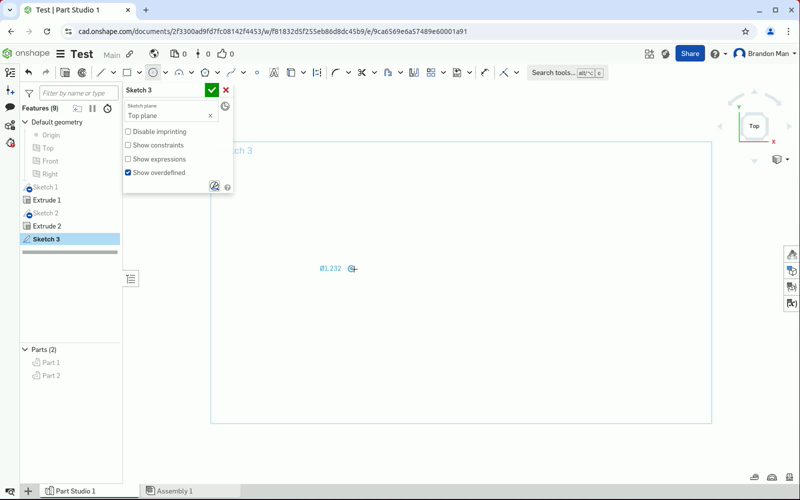
click(354, 268)
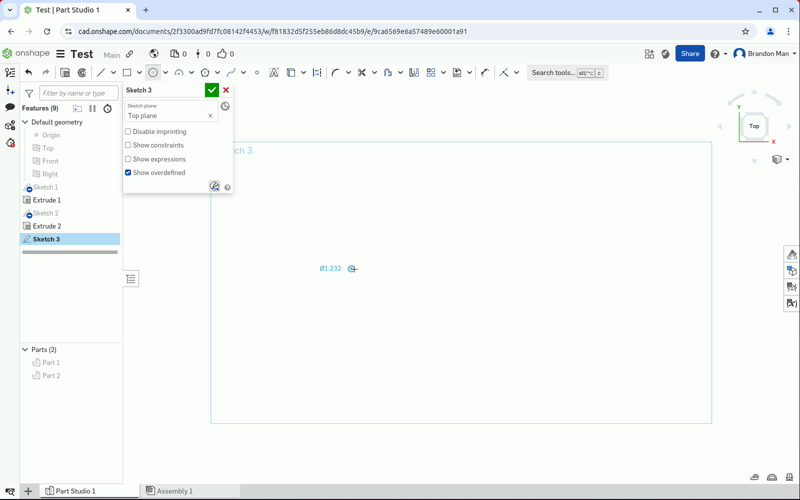
key(esc)
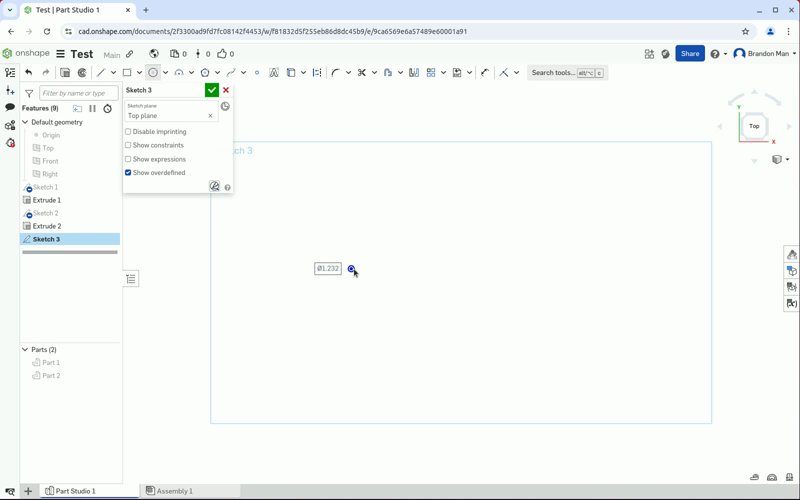
mouse_move(350, 270)
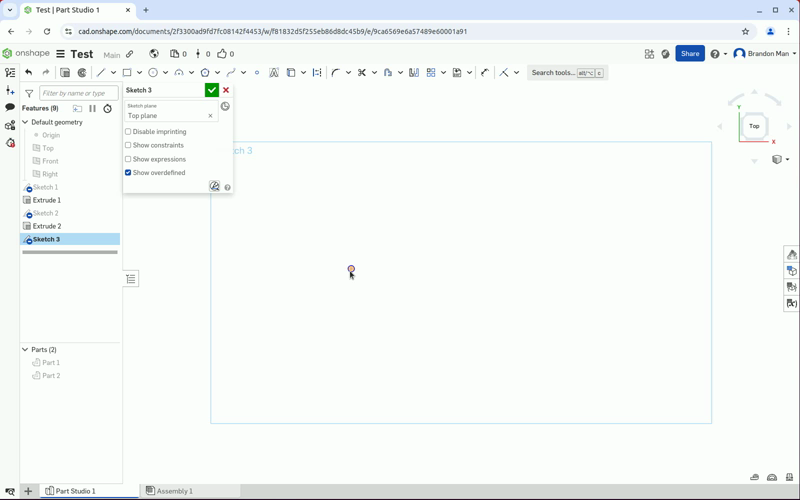
scroll(6)
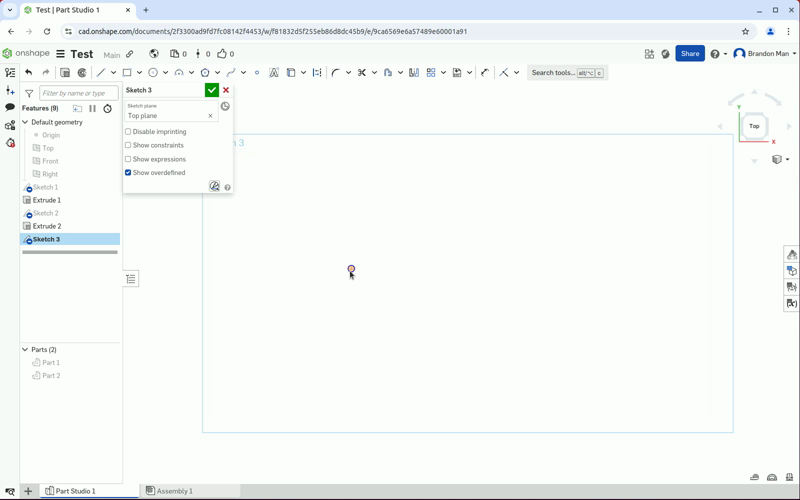
scroll(6)
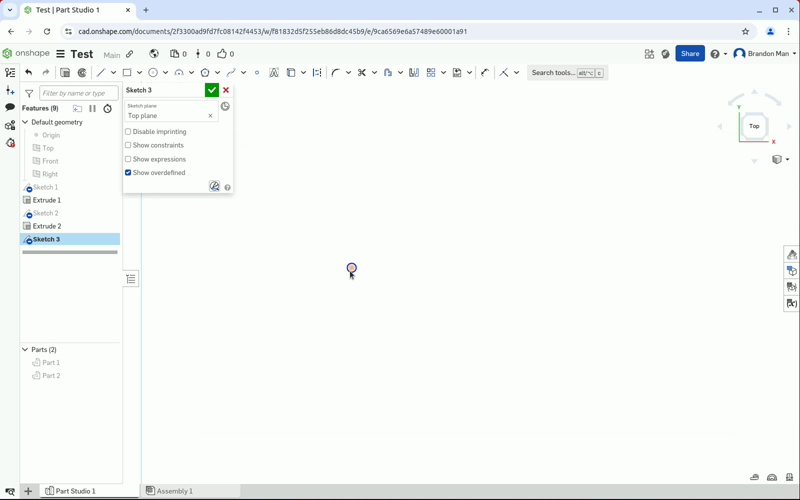
scroll(6)
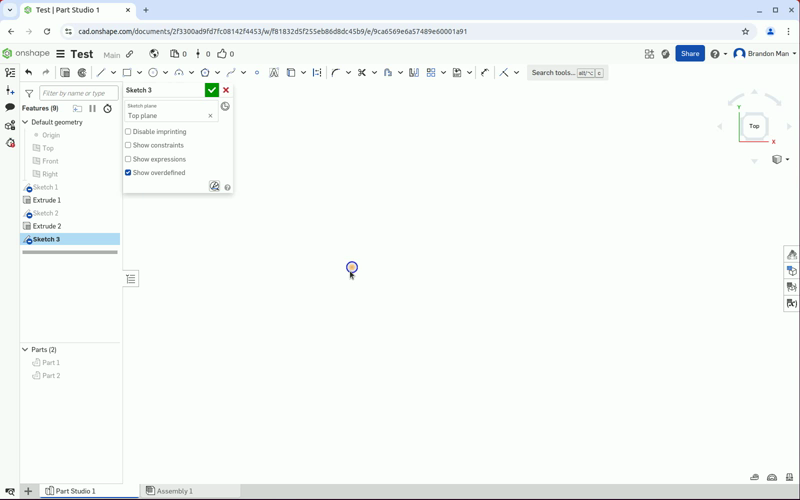
scroll(6)
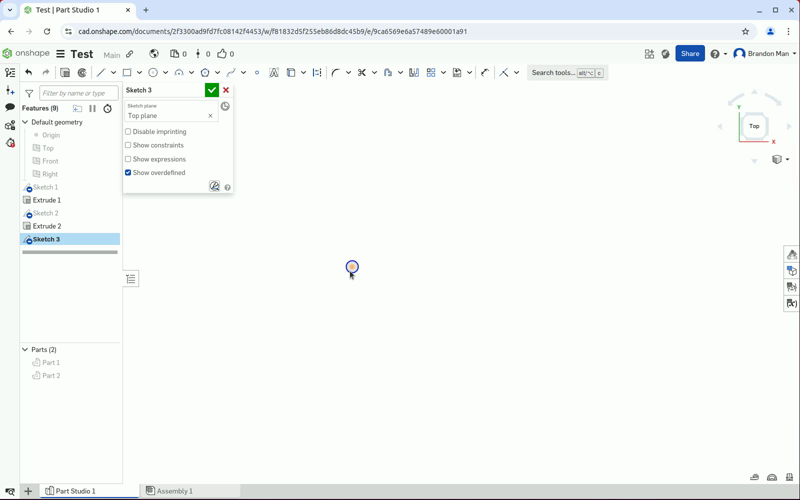
scroll(6)
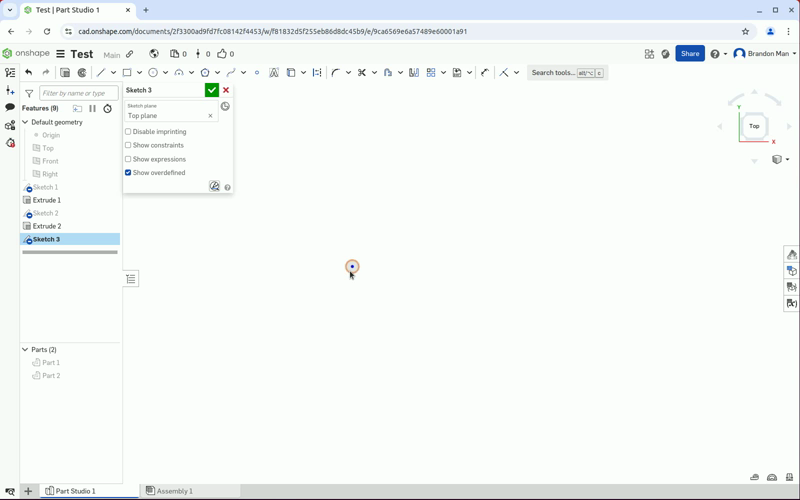
scroll(6)
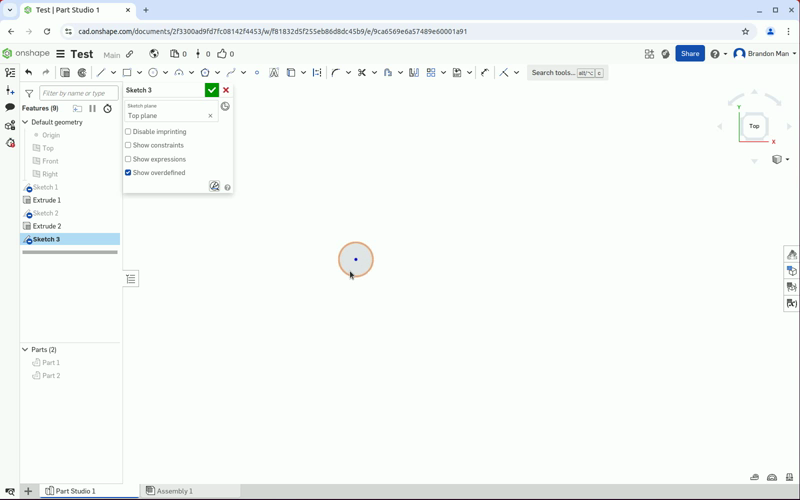
scroll(6)
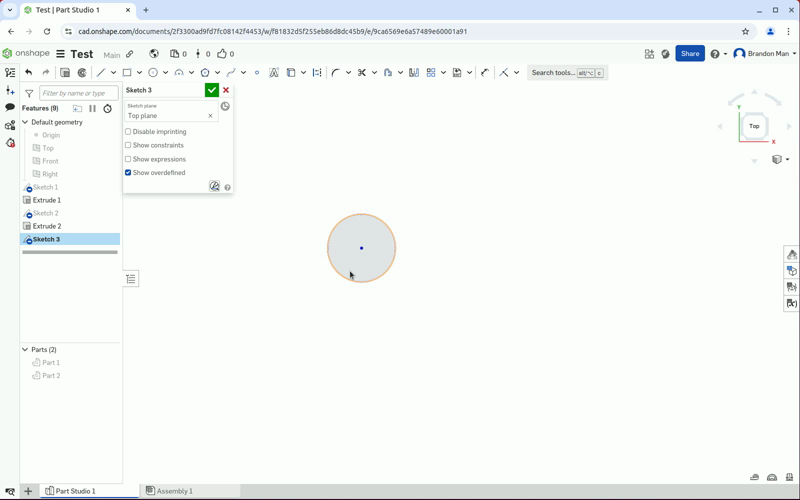
click(350, 270)
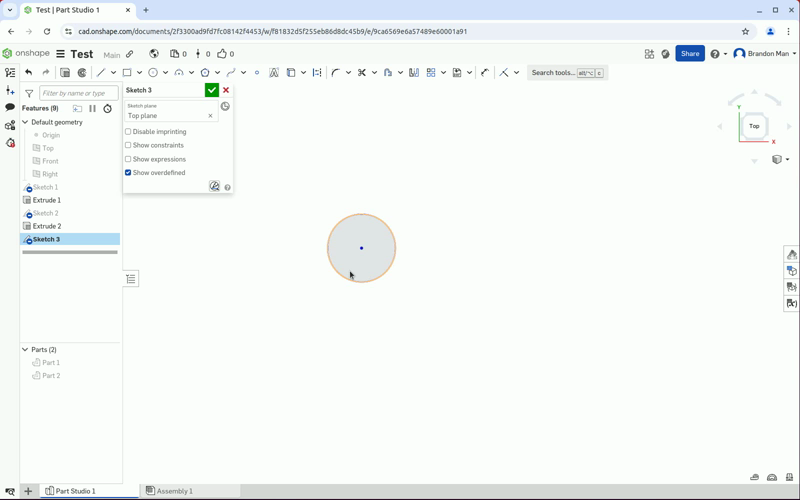
scroll(-6)
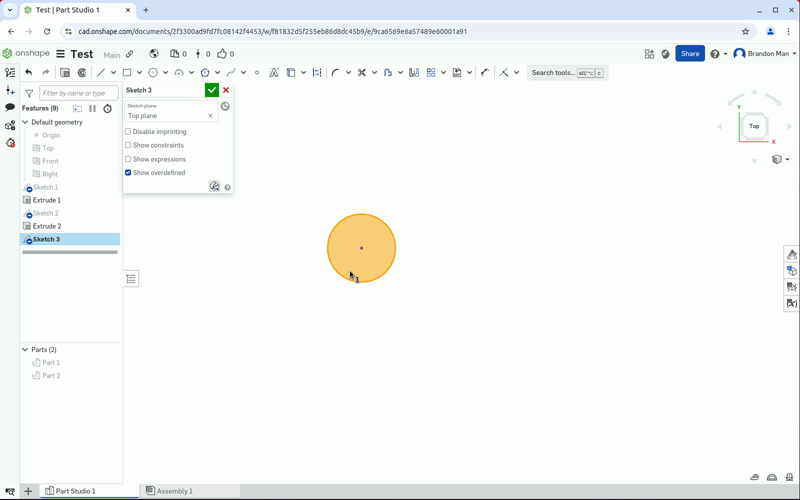
scroll(-6)
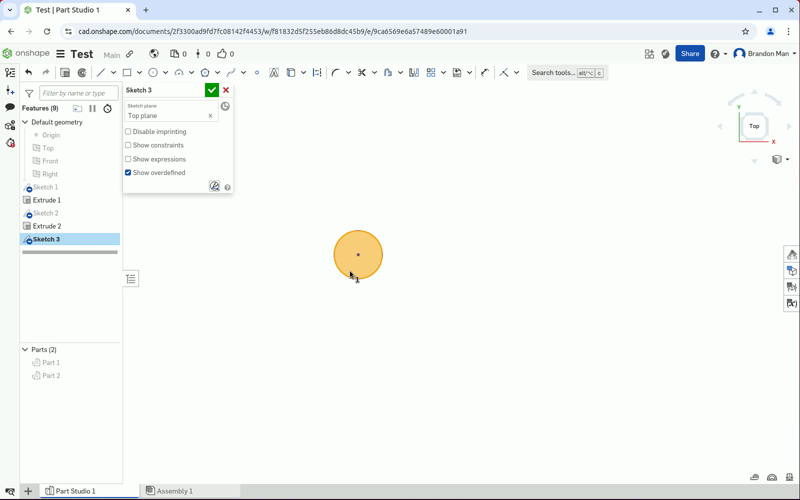
scroll(-6)
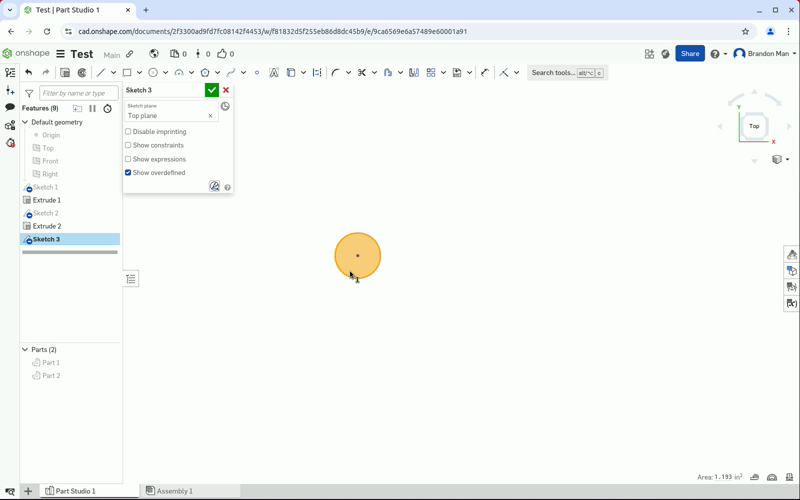
scroll(-6)
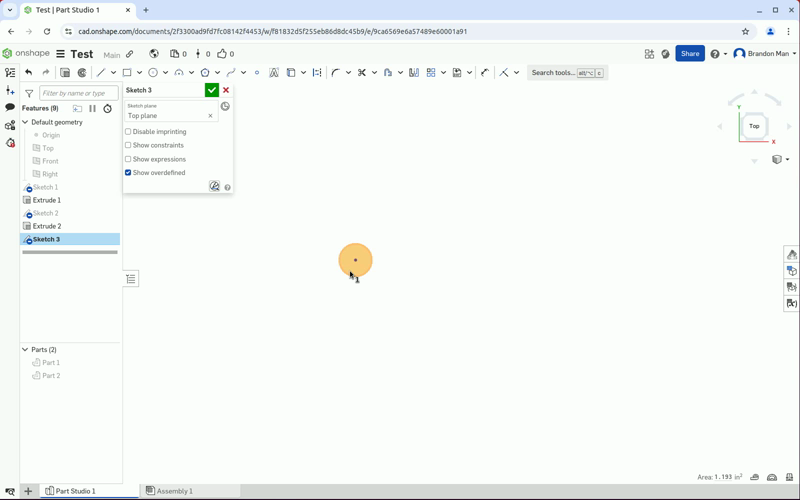
scroll(-6)
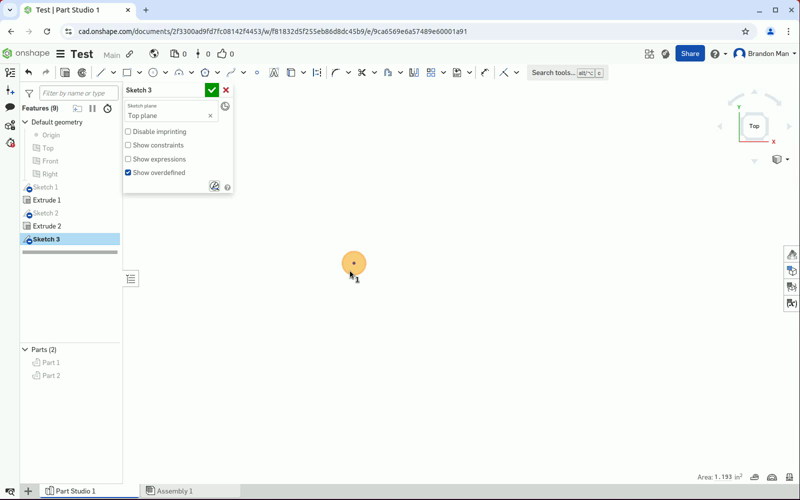
scroll(-6)
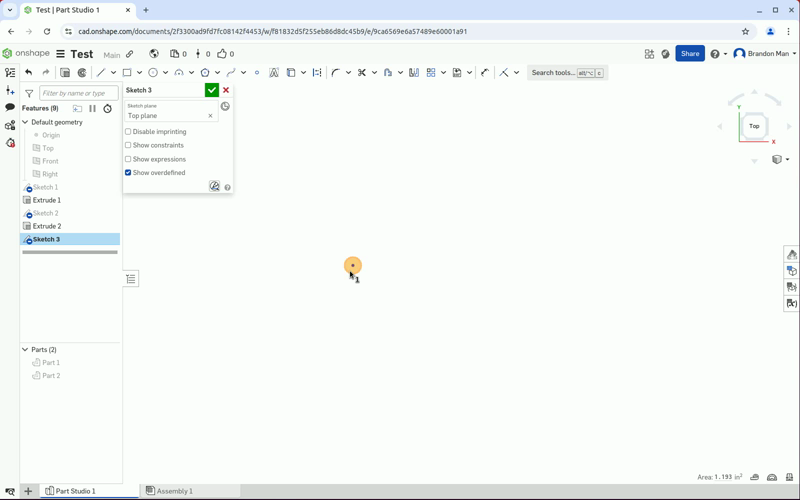
scroll(-6)
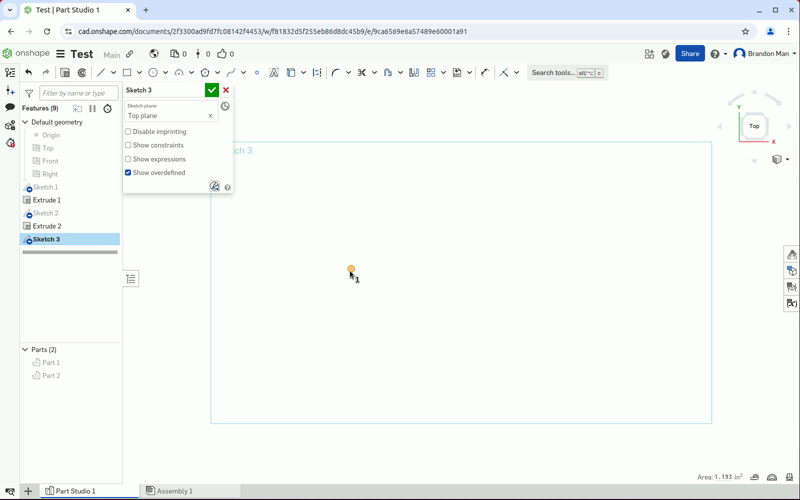
mouse_move(73, 352)
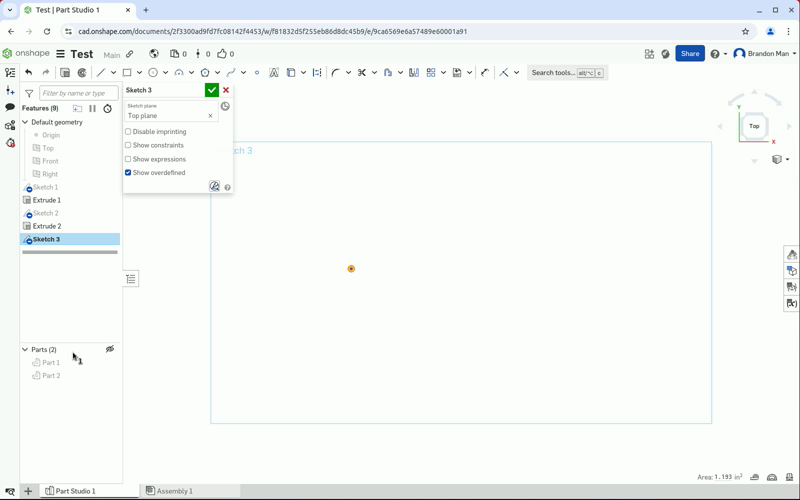
key(shift+y)
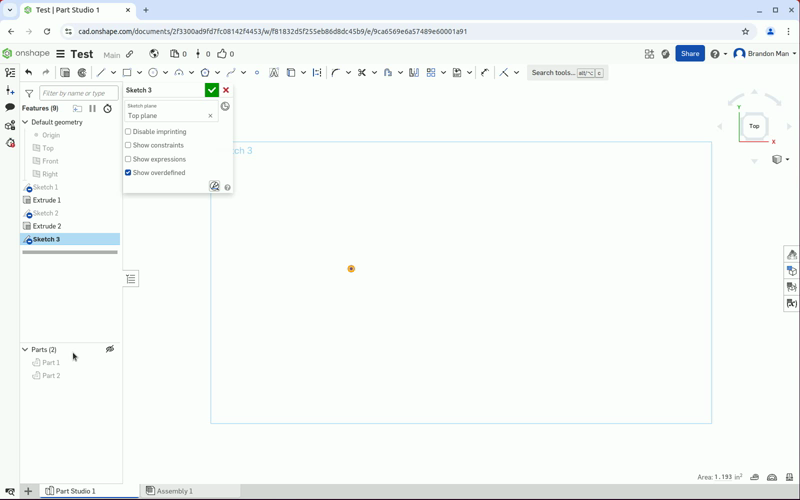
key(shift+e)
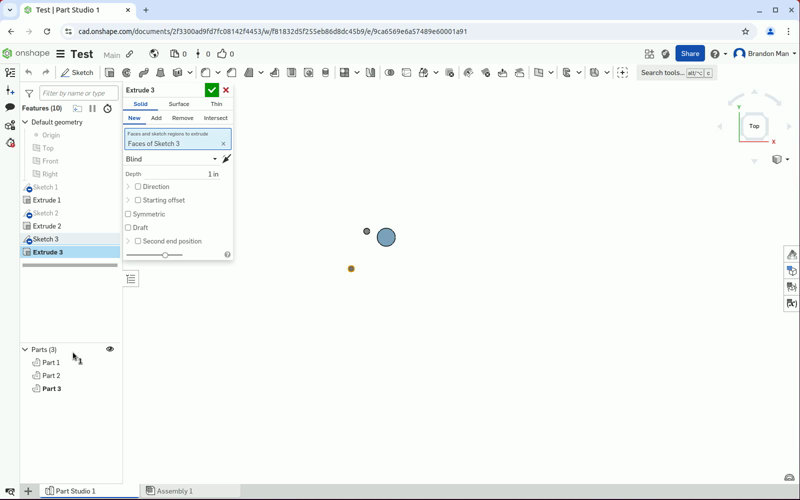
mouse_move(143, 106)
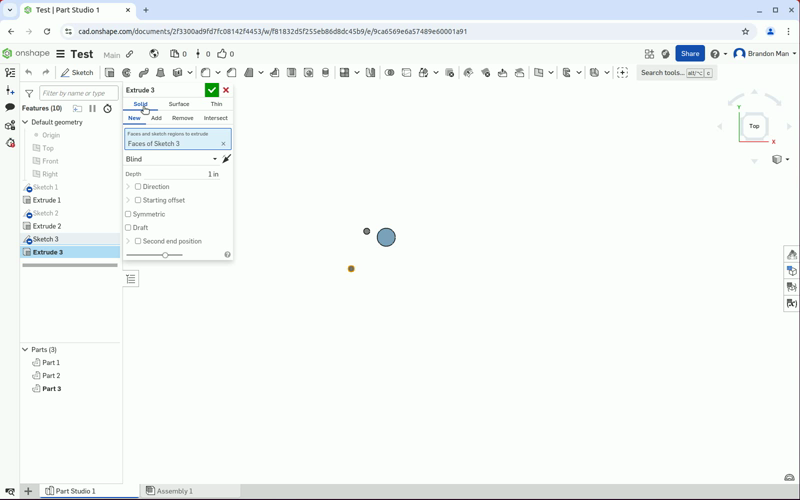
click(143, 106)
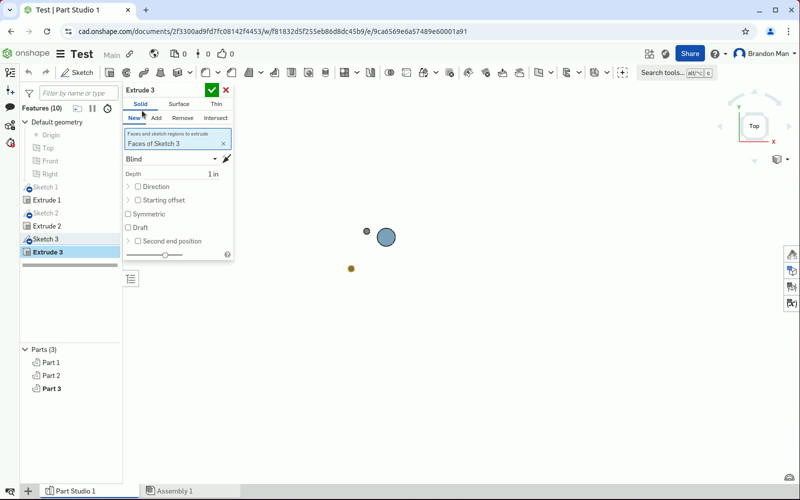
mouse_move(137, 120)
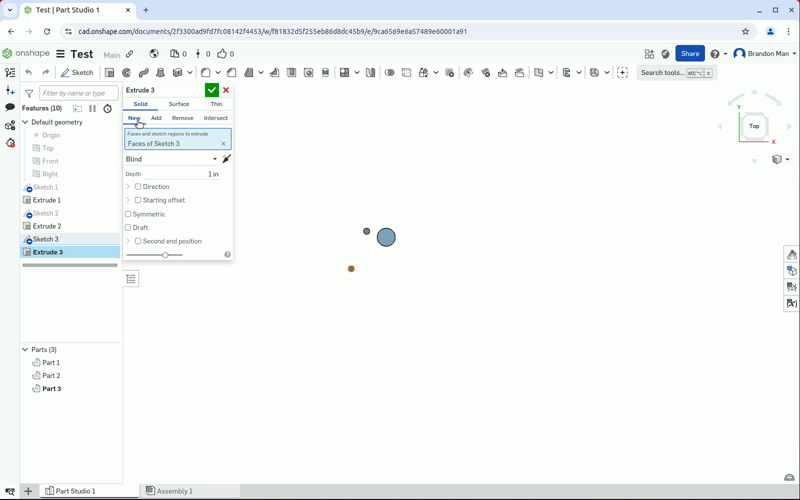
click(137, 120)
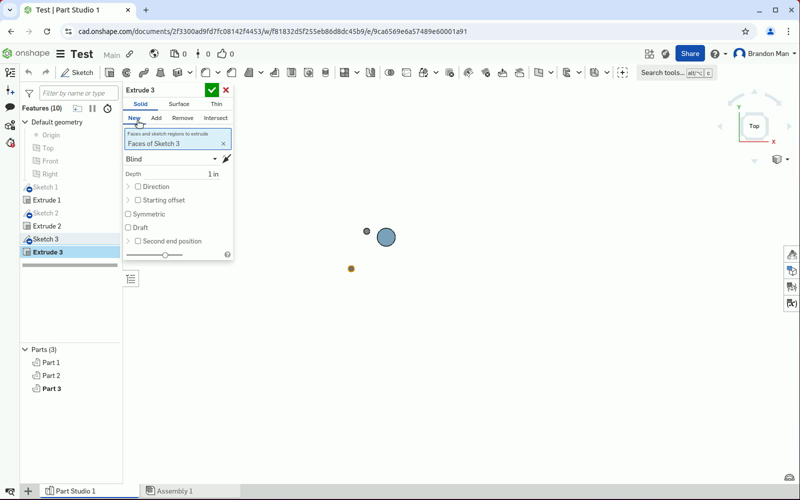
key(tab, 4)
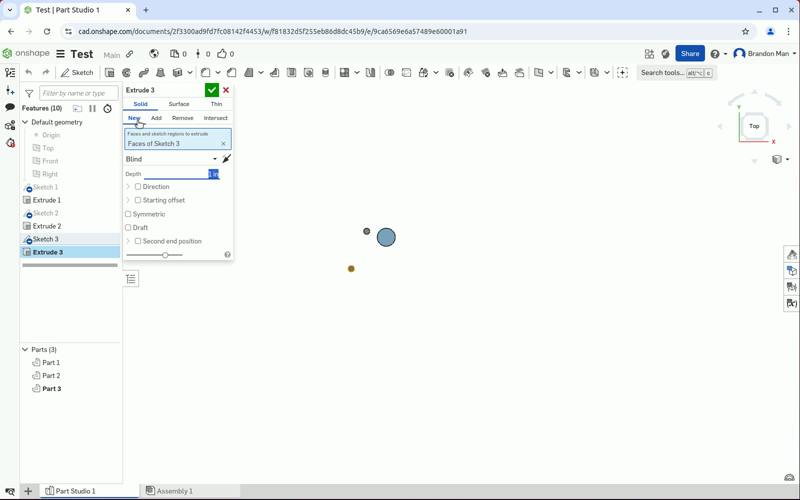
text(4.574)
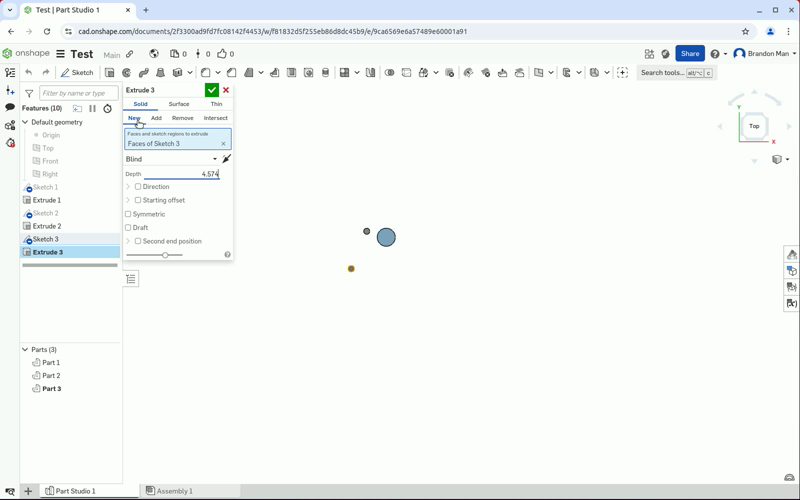
key(enter)
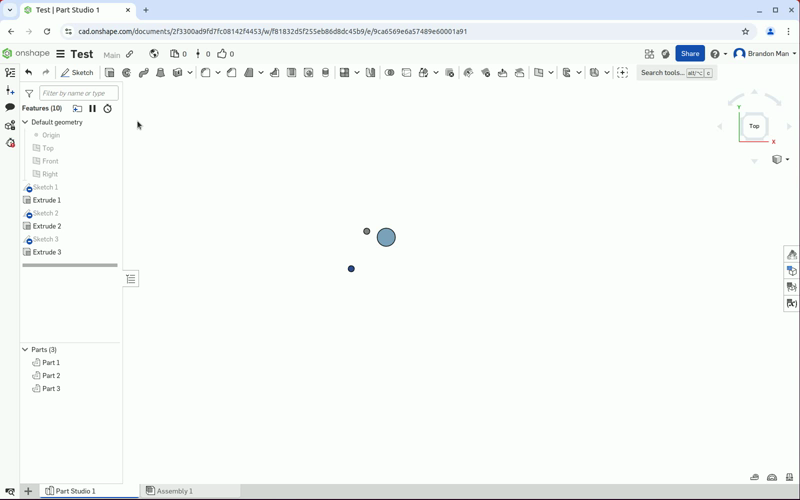
key(shift+h)
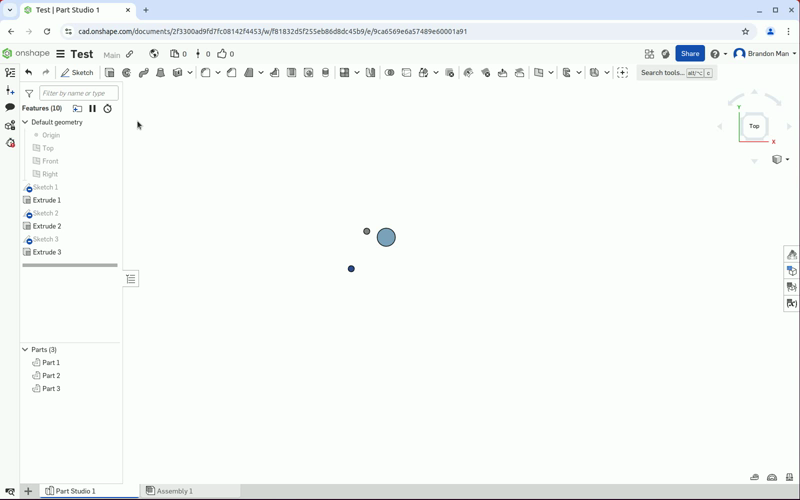
key(shift+h)
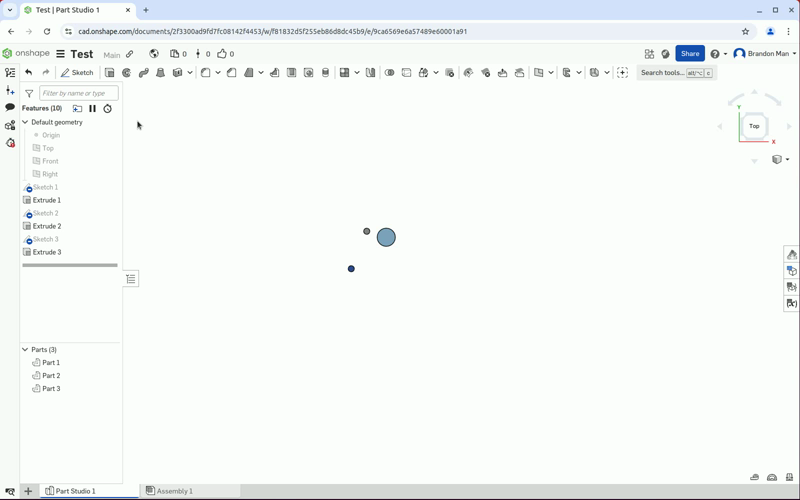
mouse_move(73, 189)
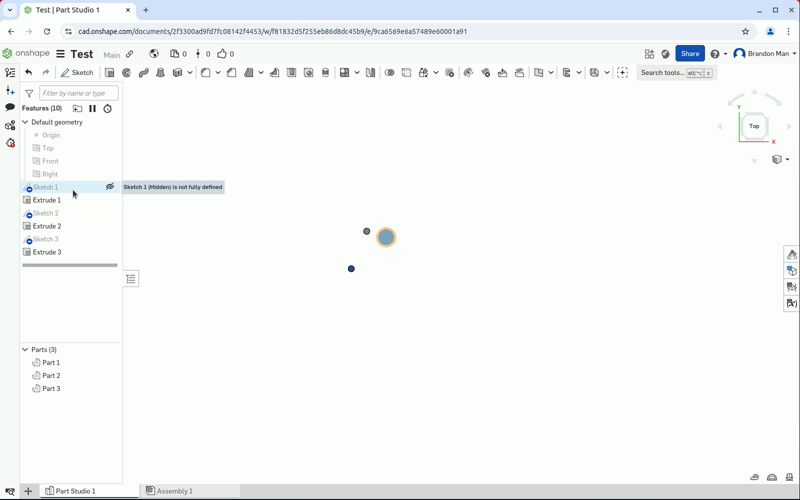
click(73, 189)
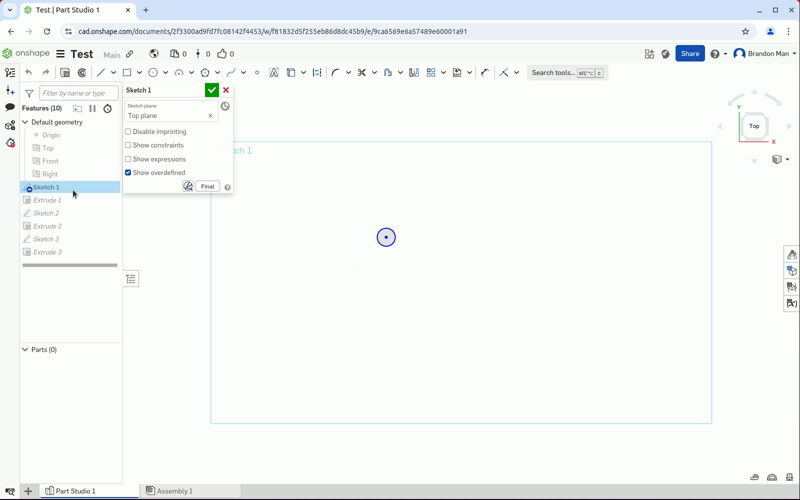
mouse_move(229, 92)
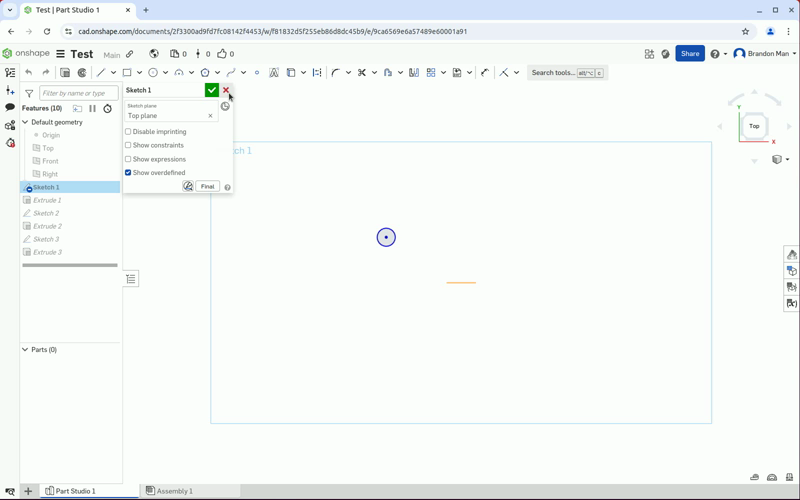
click(229, 92)
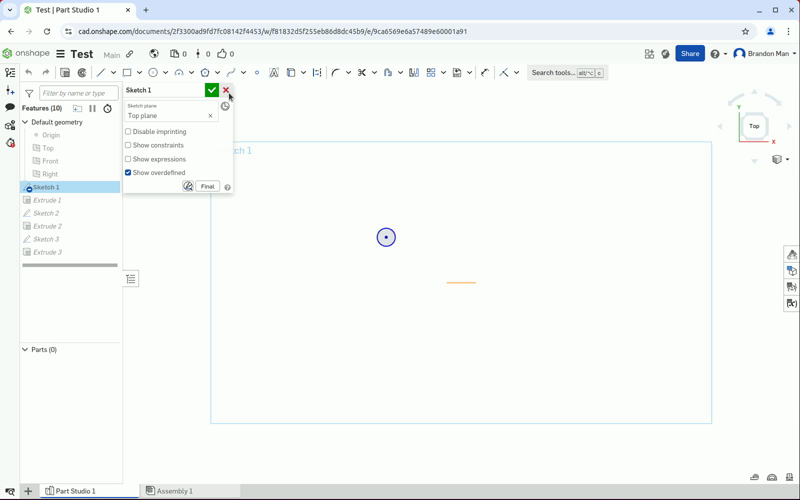
key(shift+s)
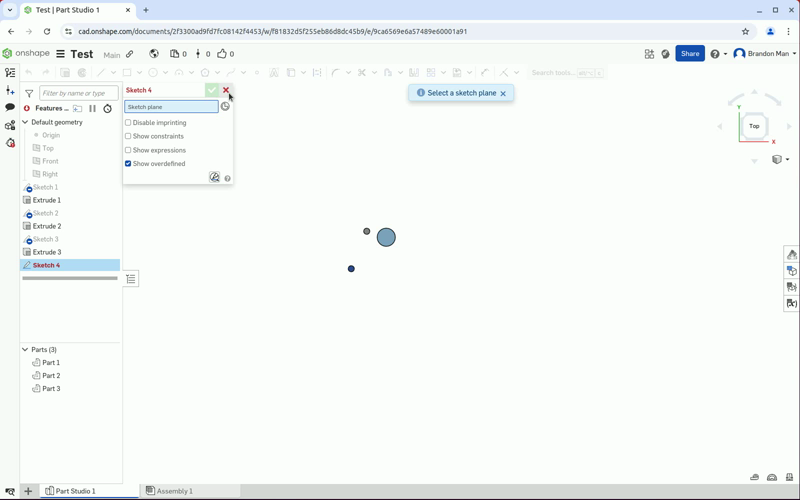
mouse_move(73, 150)
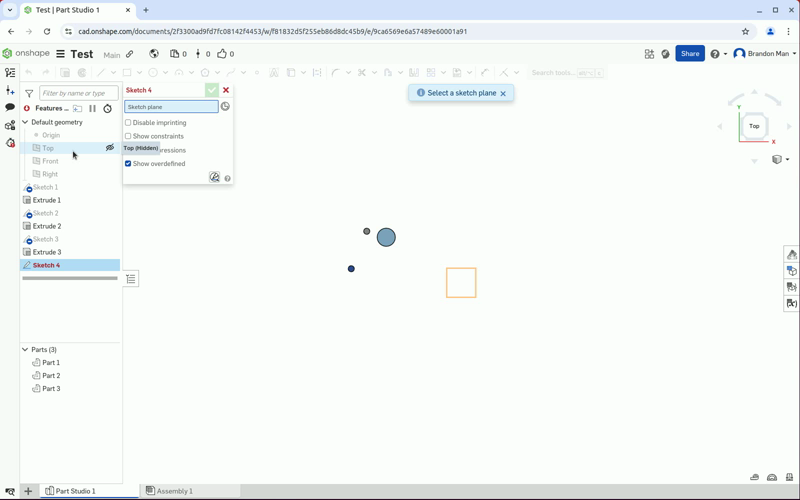
click(73, 150)
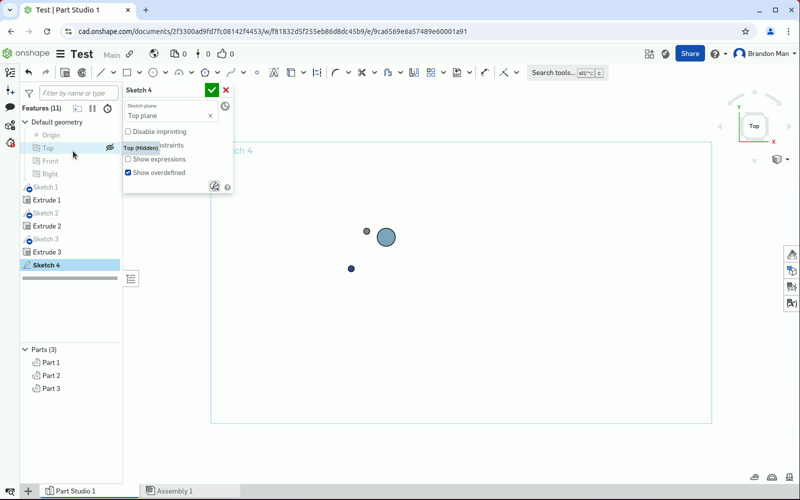
mouse_move(73, 352)
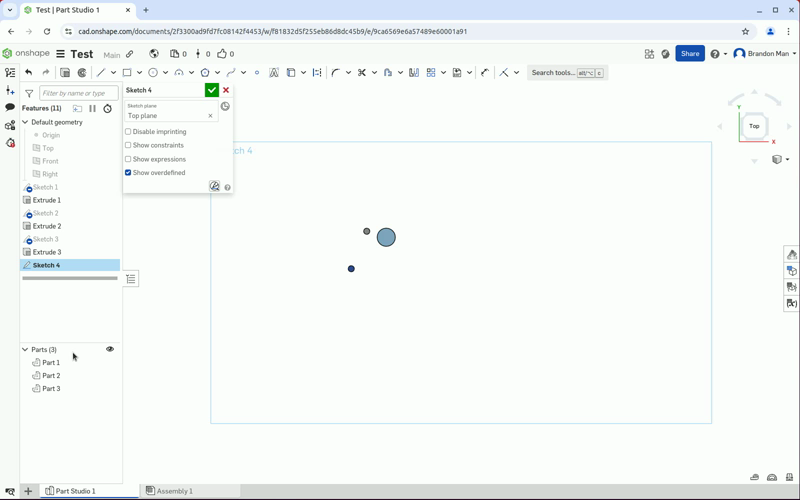
key(y)
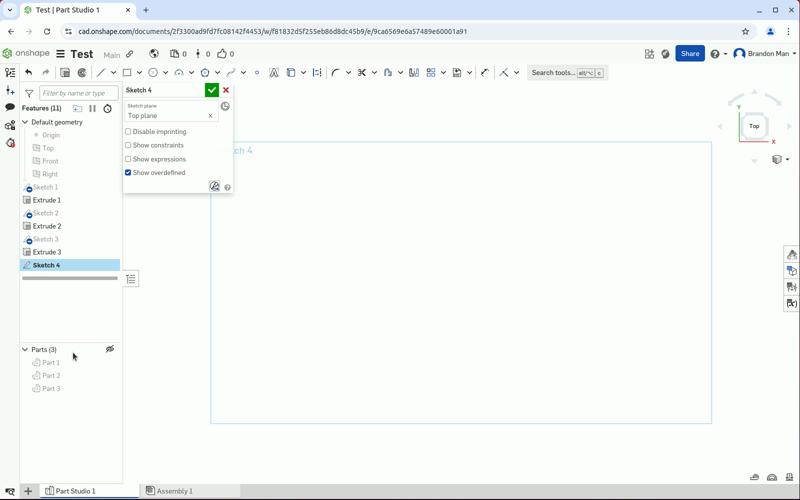
key(c)
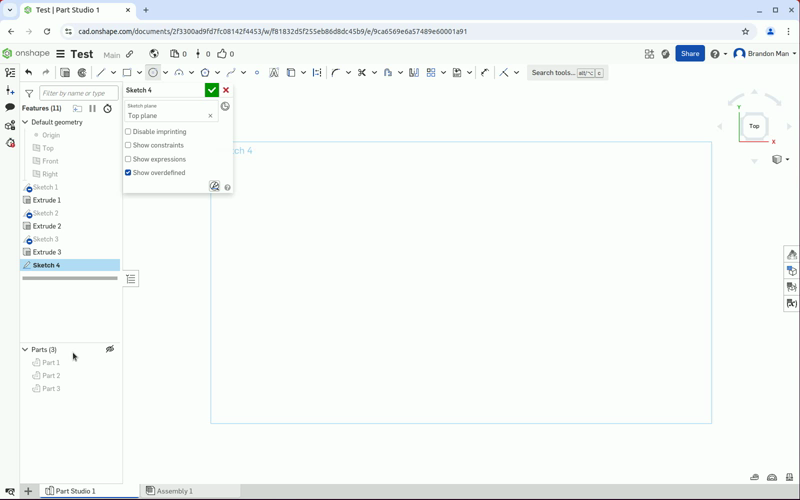
key_down(shift)
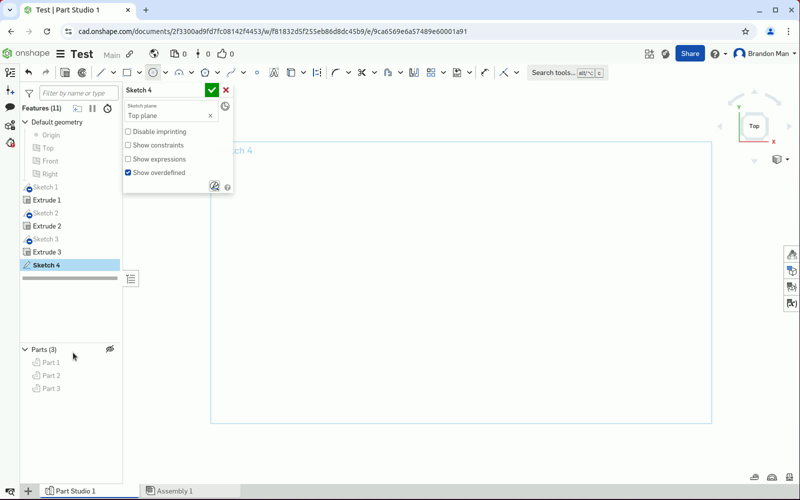
mouse_move(388, 260)
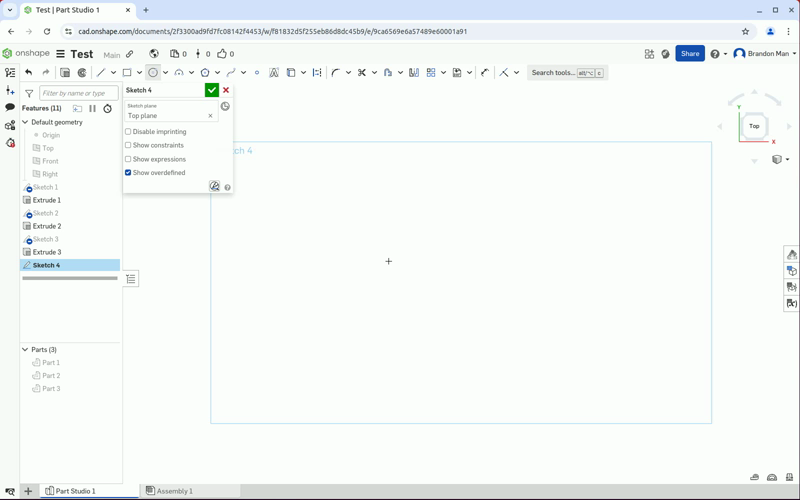
click(388, 260)
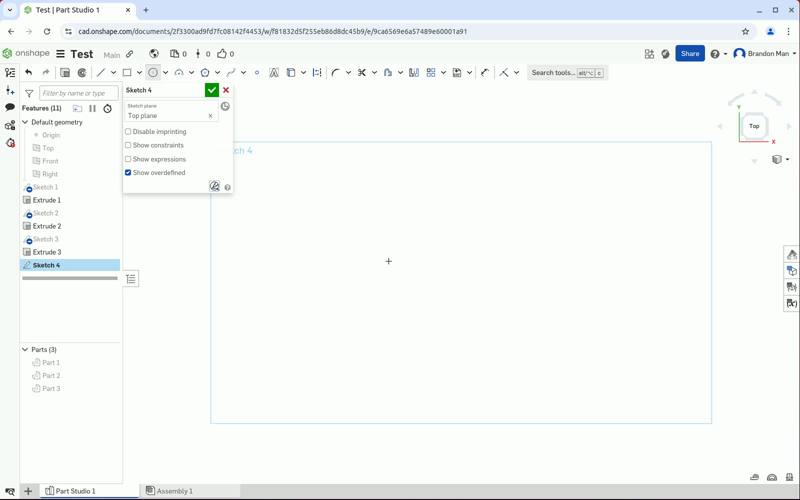
key_up(shift)
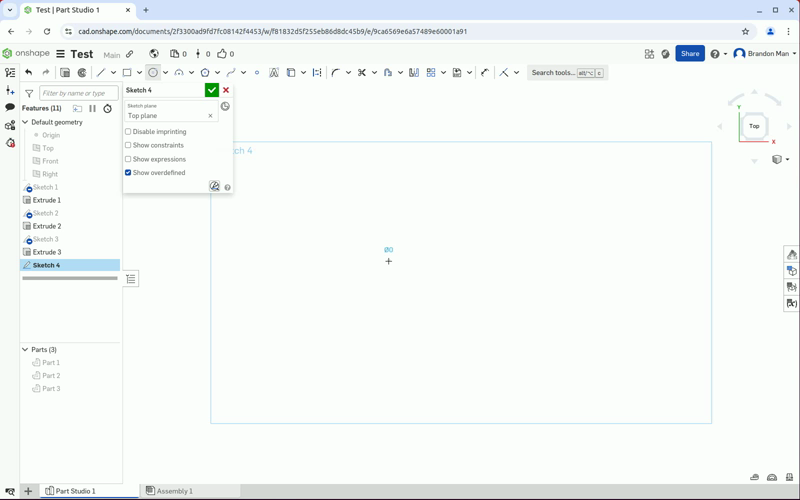
mouse_move(395, 260)
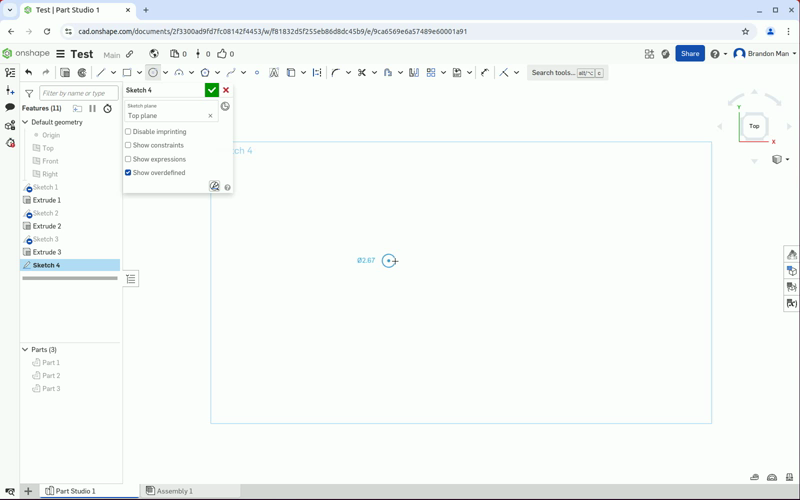
click(395, 260)
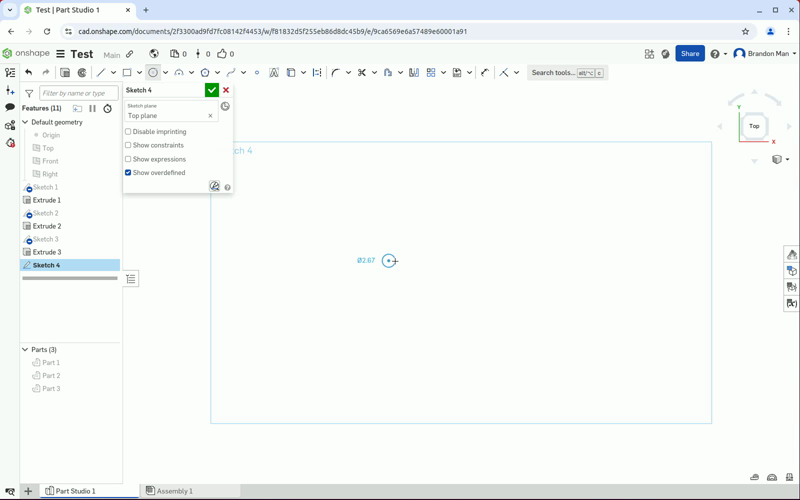
key(esc)
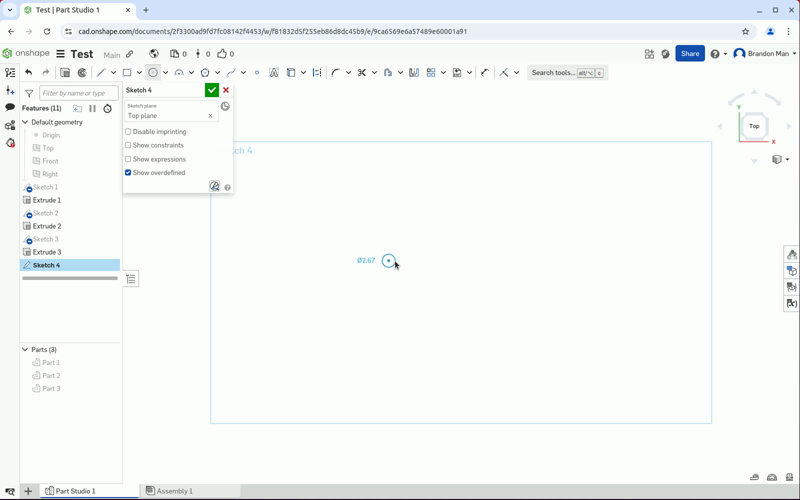
mouse_move(390, 265)
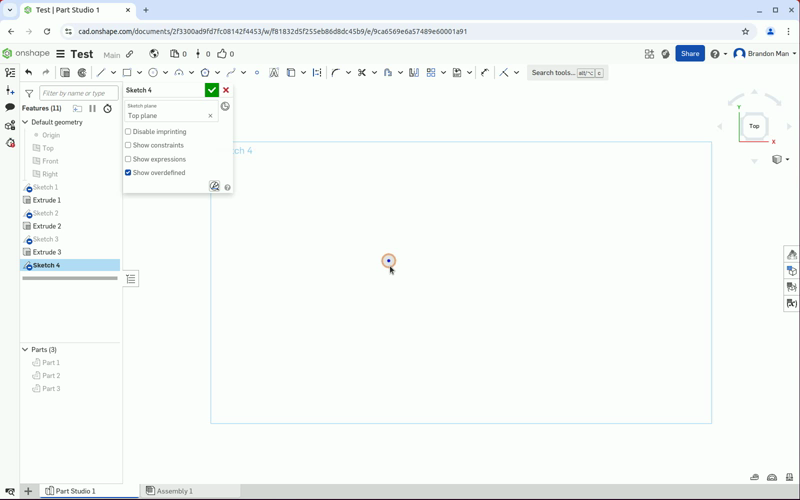
scroll(6)
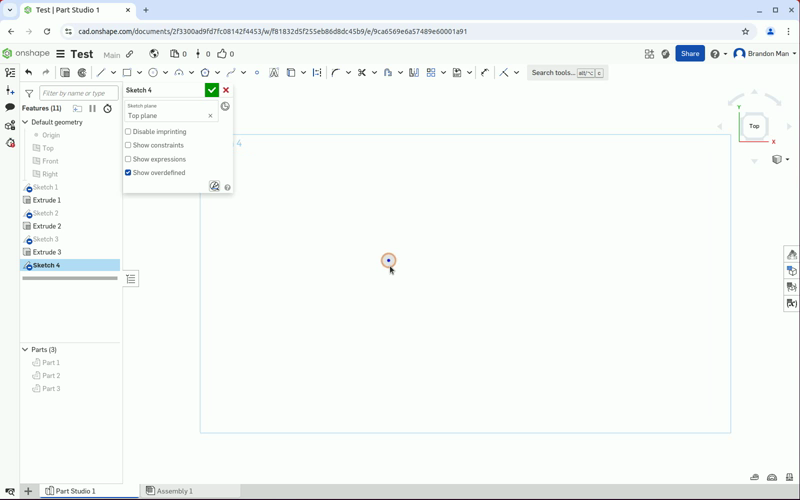
scroll(6)
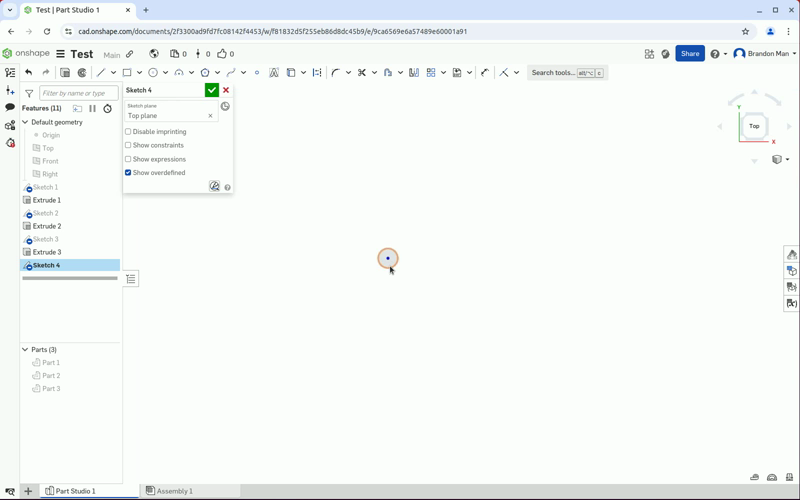
scroll(6)
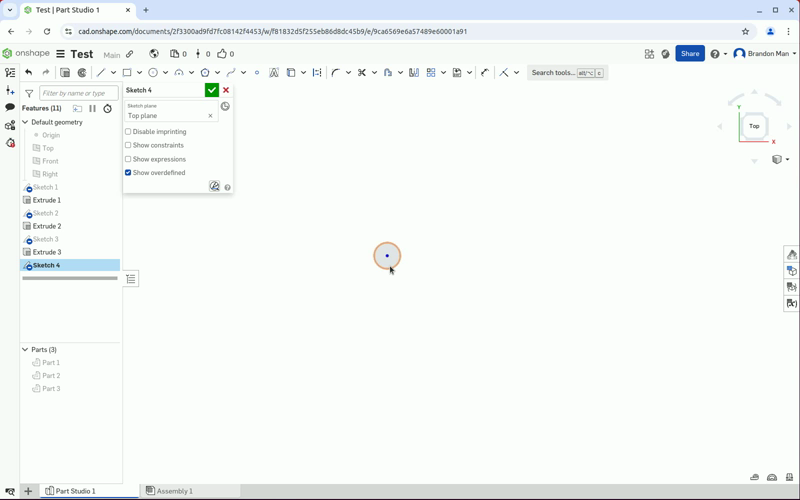
scroll(6)
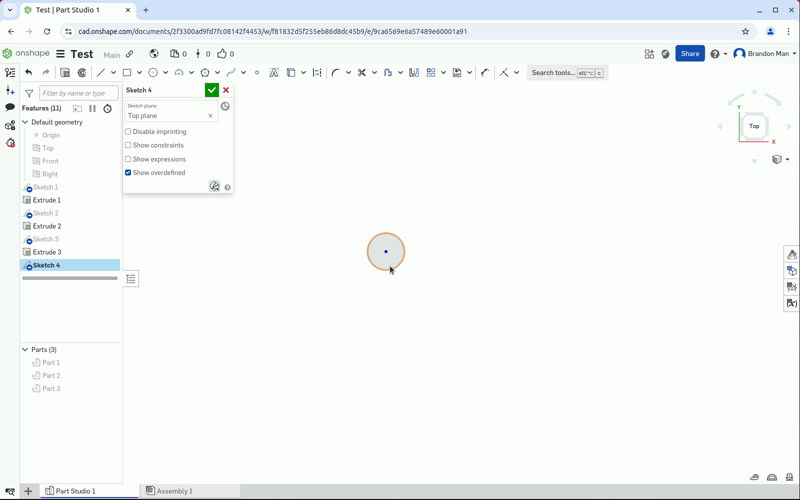
scroll(6)
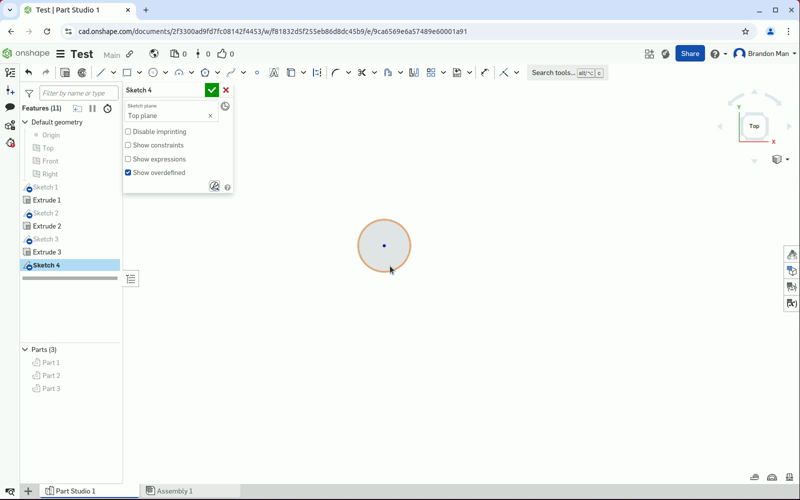
scroll(6)
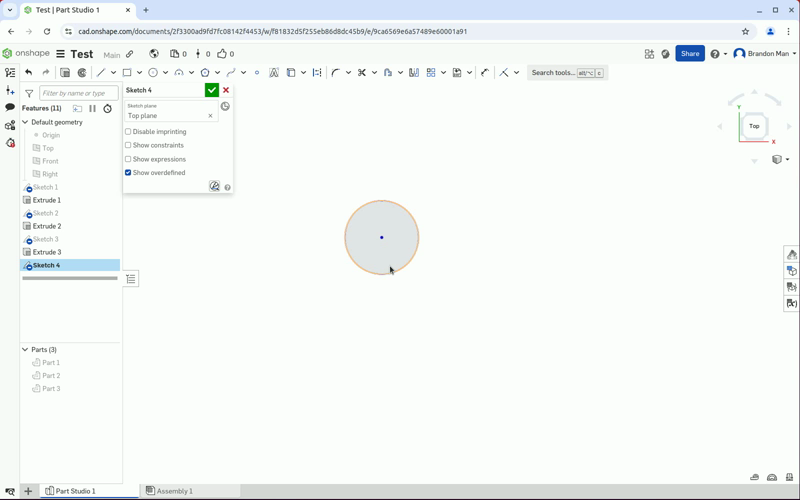
scroll(6)
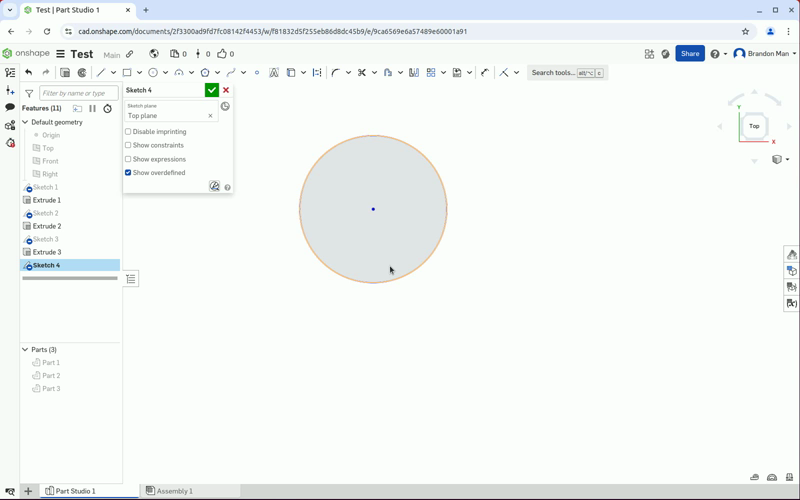
click(390, 265)
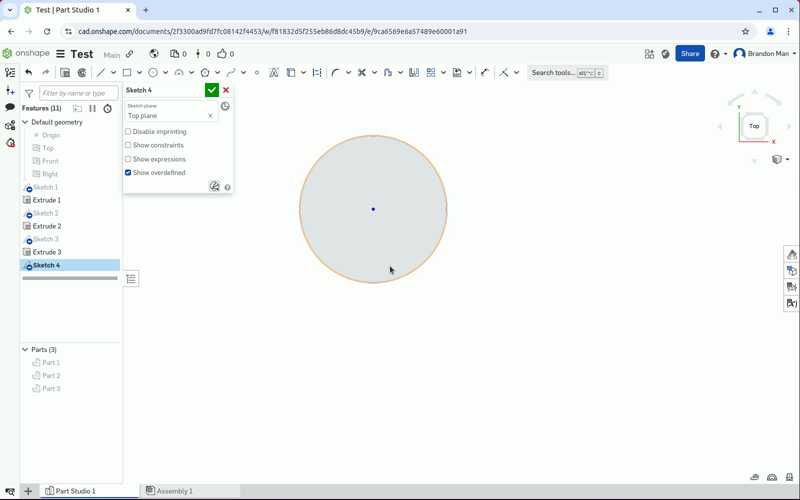
scroll(-6)
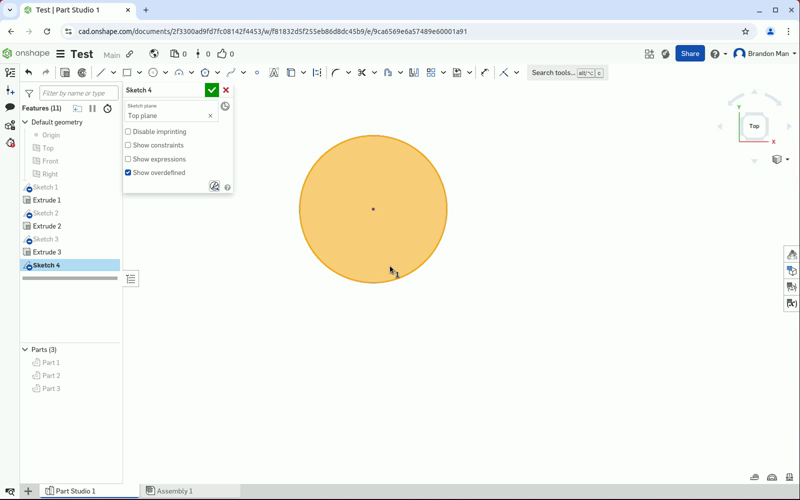
scroll(-6)
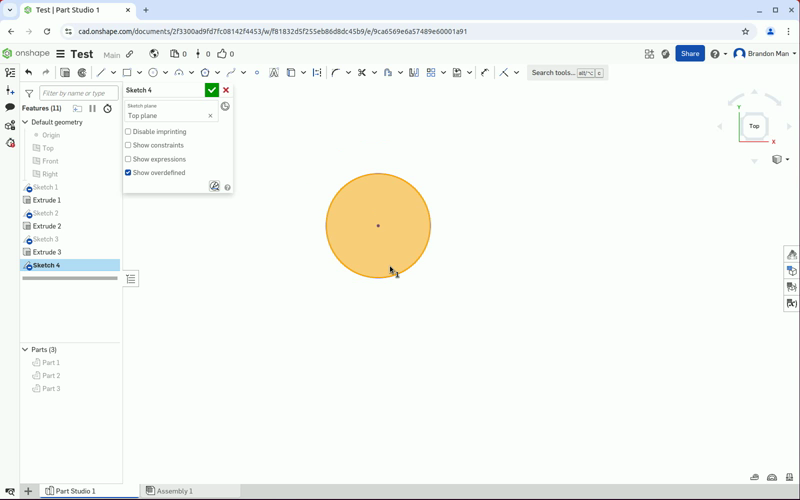
scroll(-6)
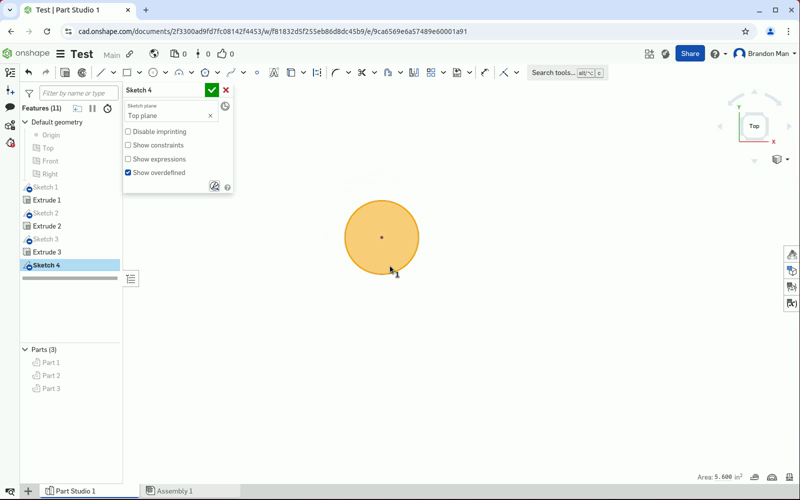
scroll(-6)
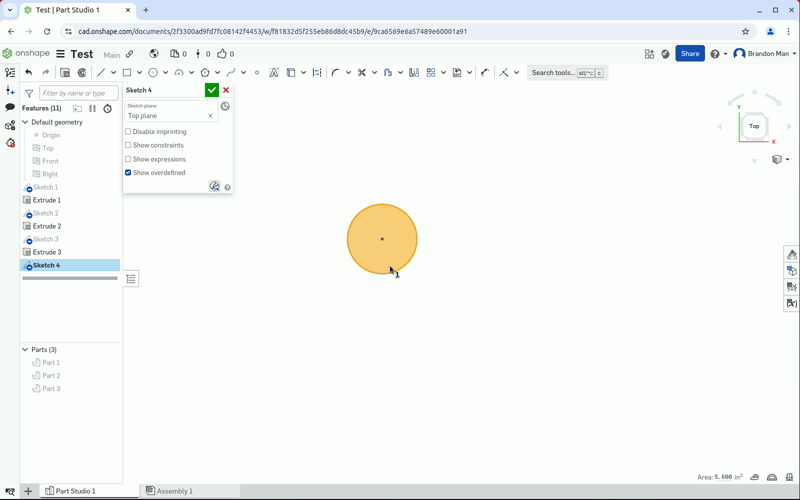
scroll(-6)
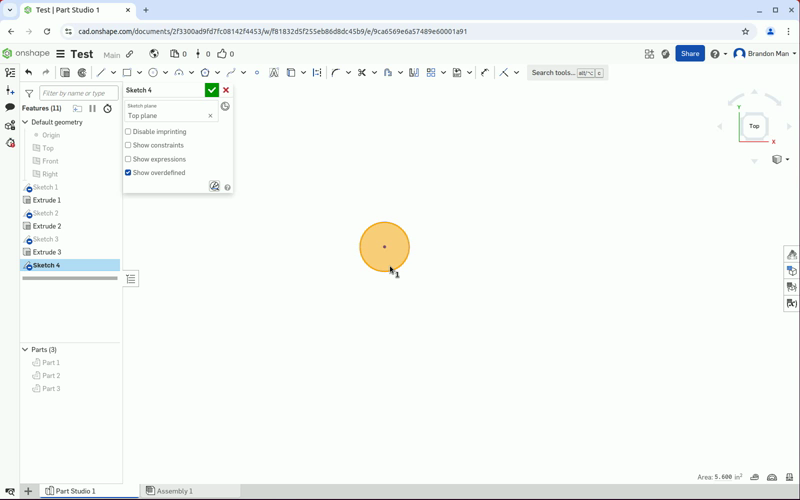
scroll(-6)
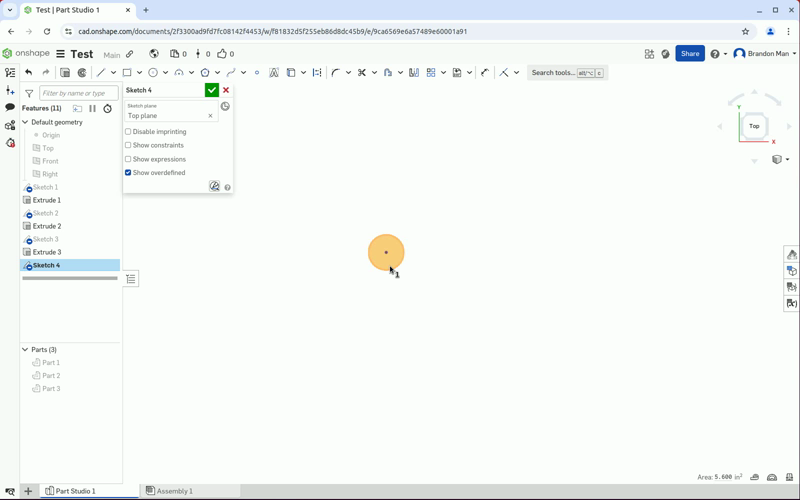
scroll(-6)
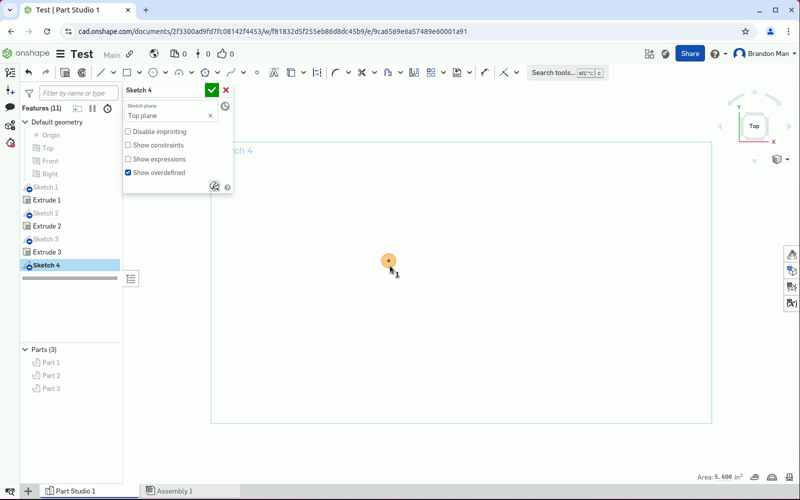
mouse_move(73, 352)
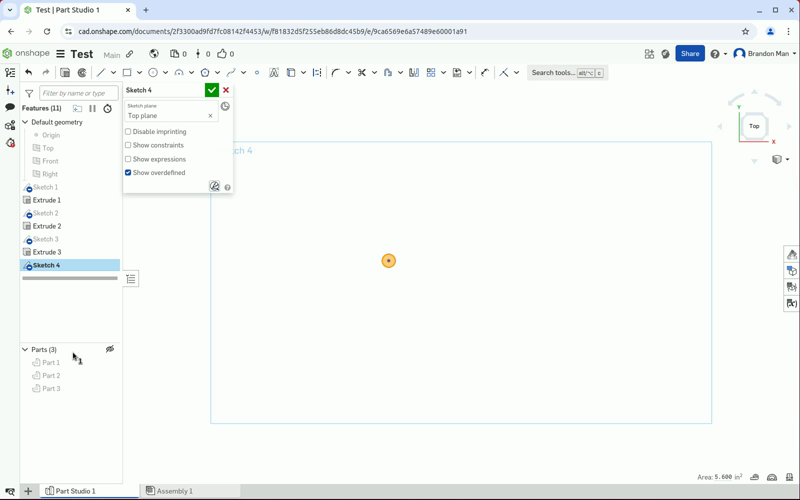
key(shift+y)
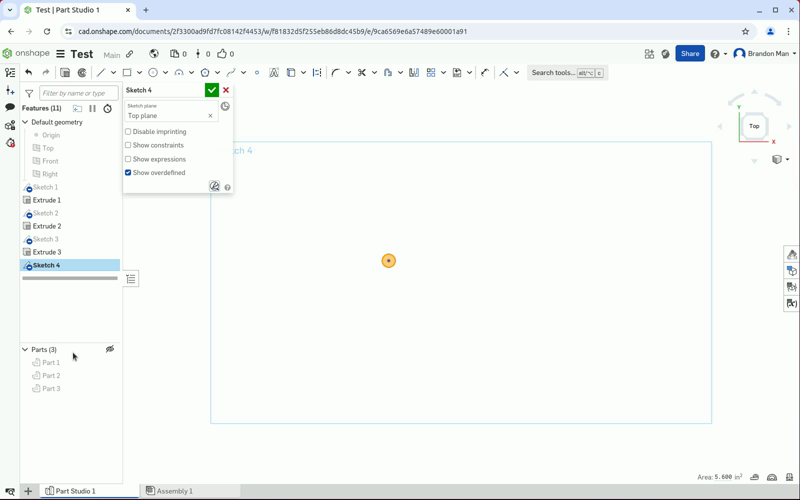
key(shift+e)
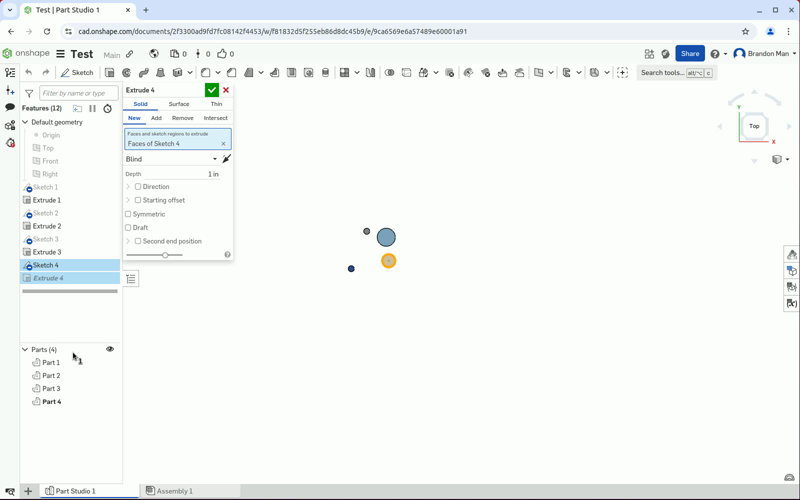
mouse_move(143, 106)
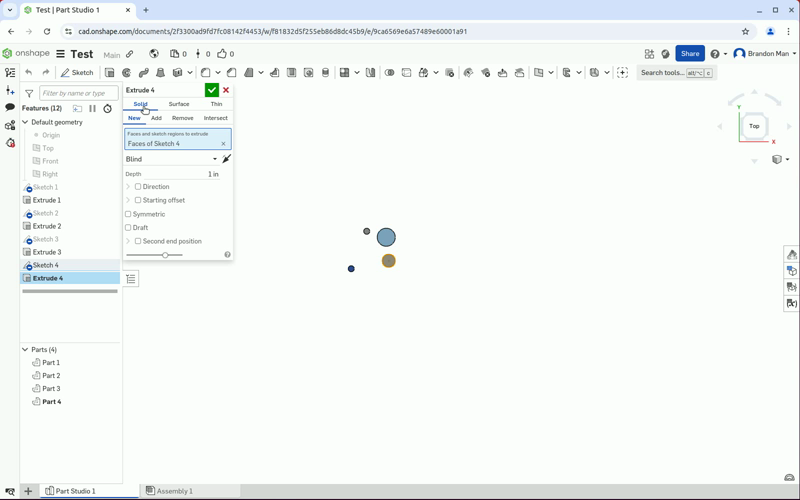
click(143, 106)
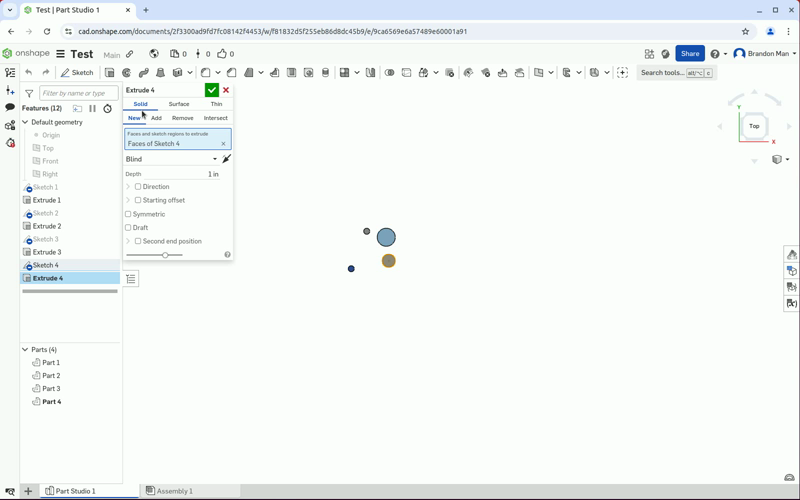
mouse_move(137, 120)
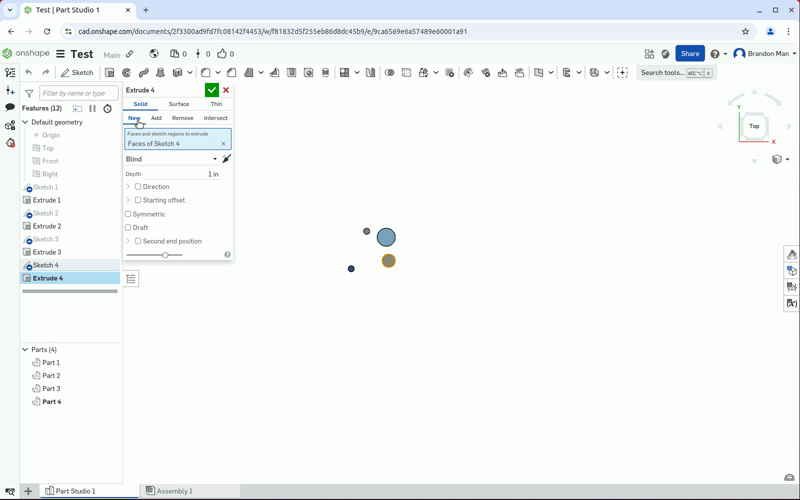
click(137, 120)
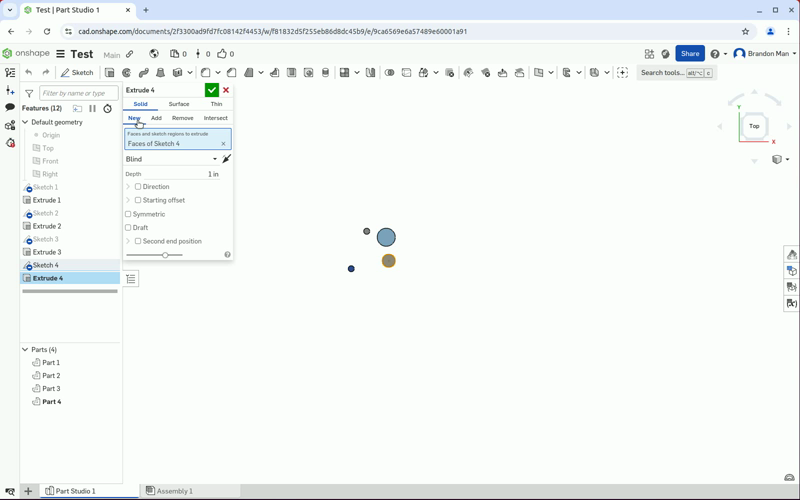
key(tab, 4)
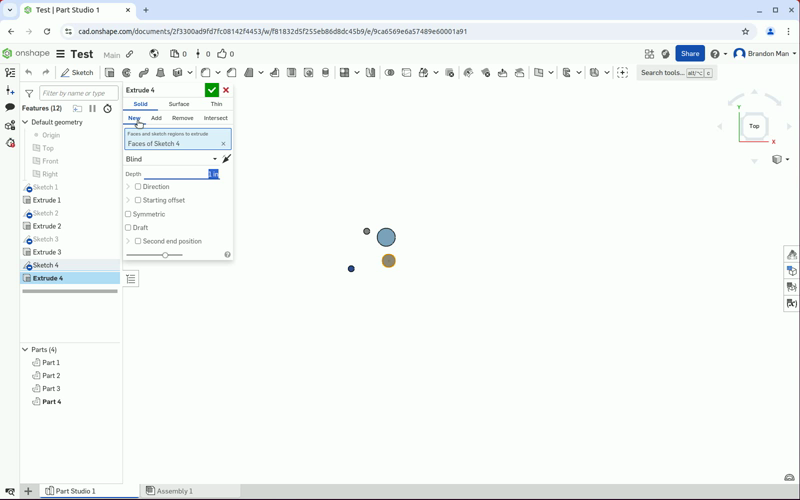
text(12.758)
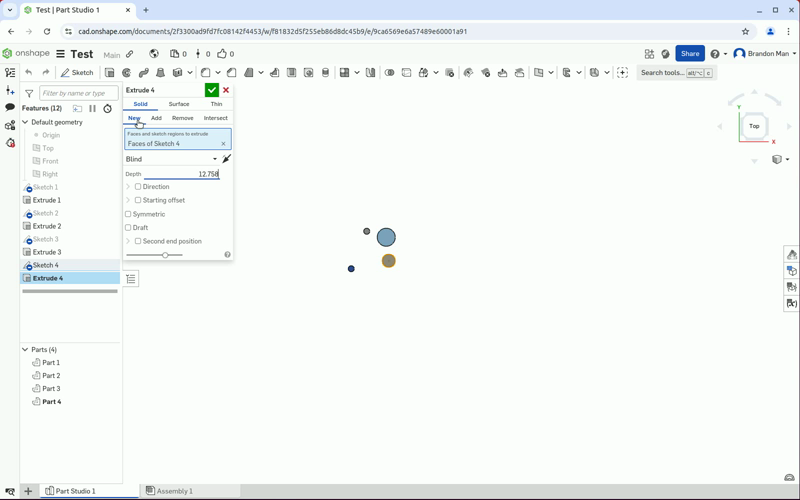
key(enter)
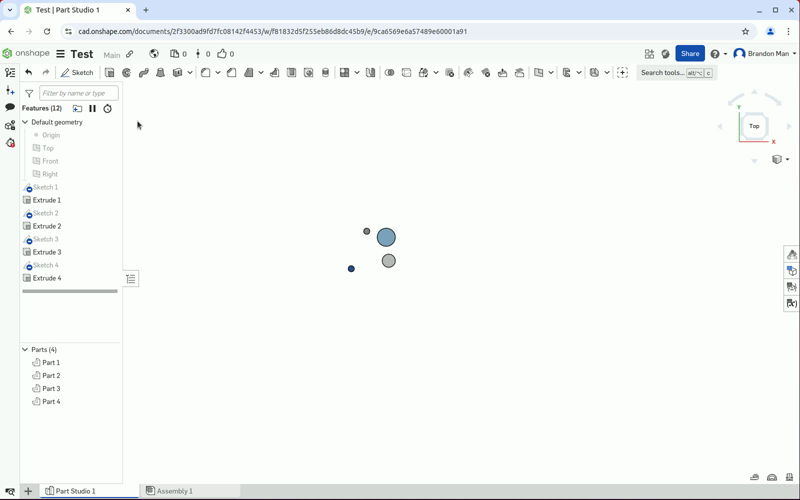
key(shift+h)
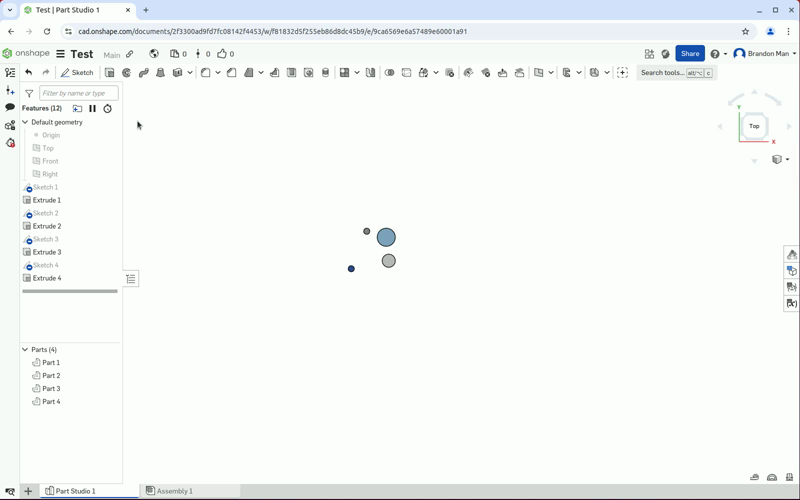
key(shift+h)
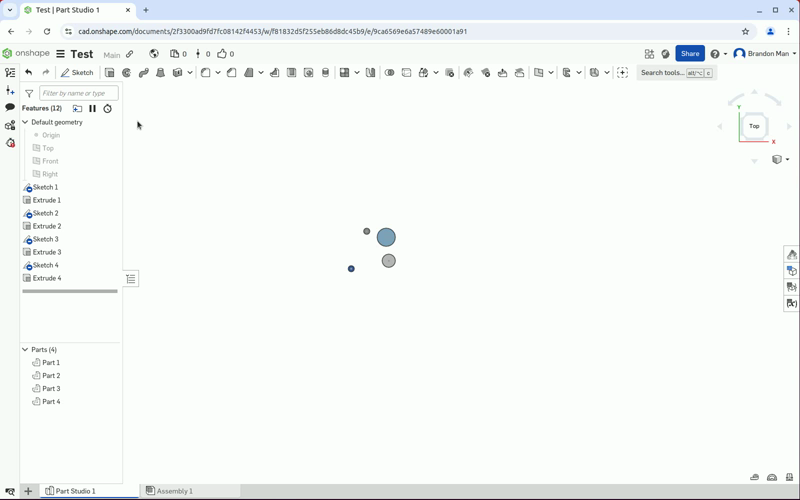
key(shift+7)
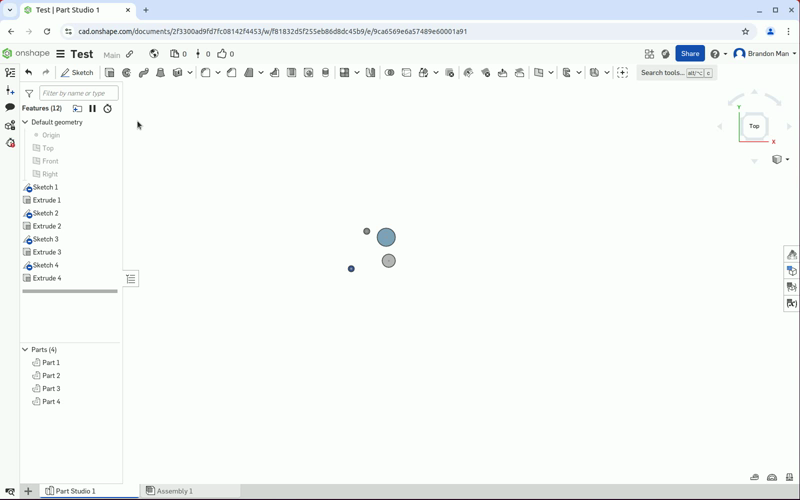
key(up, 3)
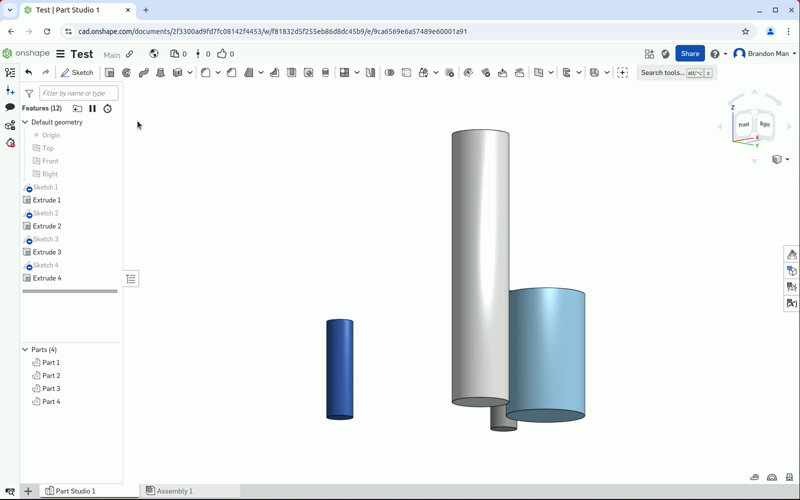
key(left, 3)
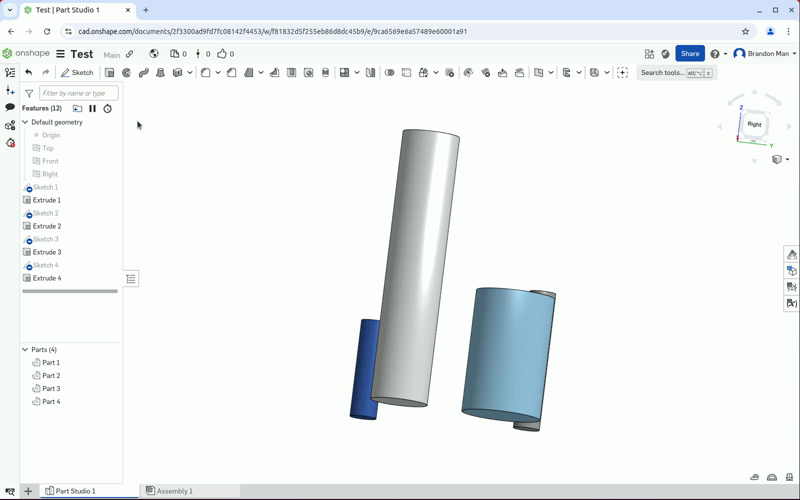
key(right, 3)
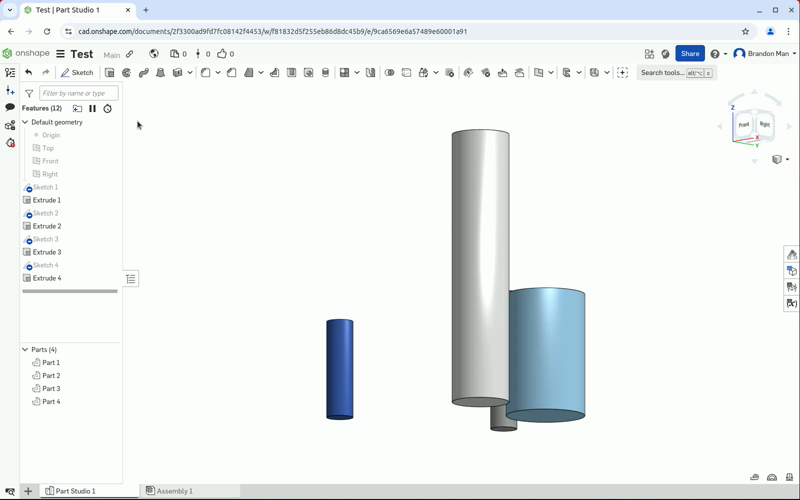
key(down, 3)
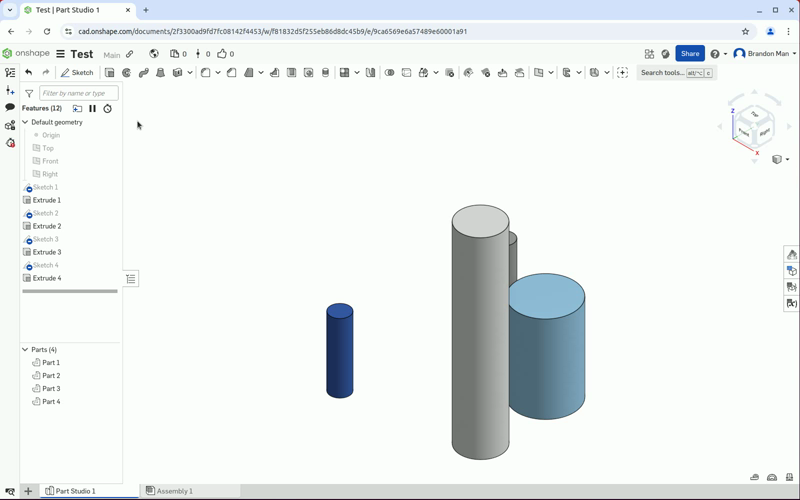
mouse_move(73, 189)
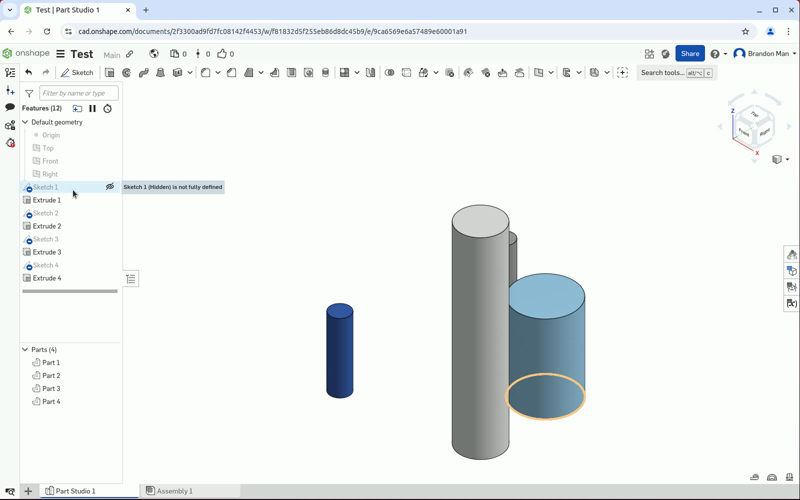
click(73, 189)